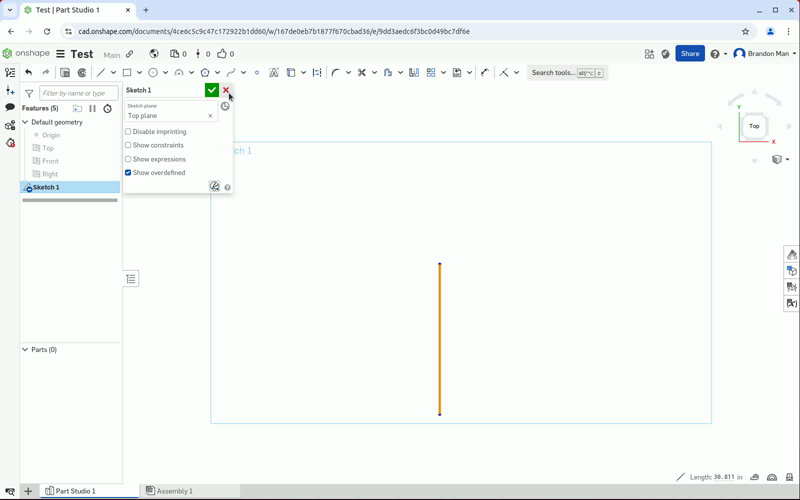
key(shift+h)
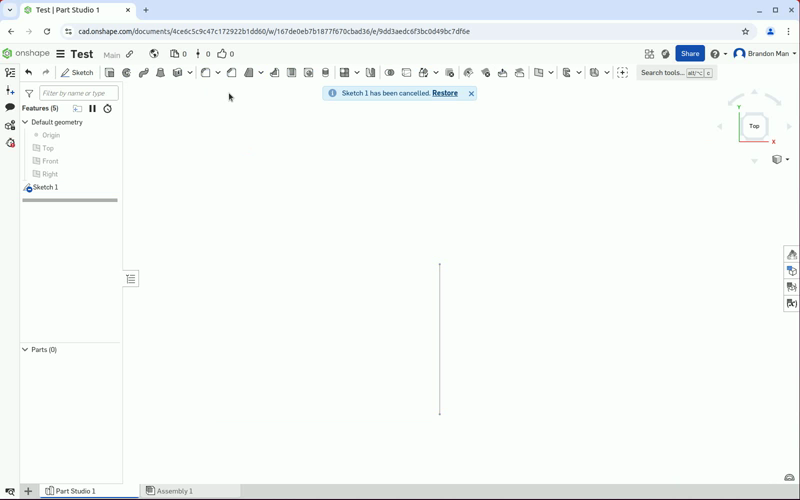
key(shift+s)
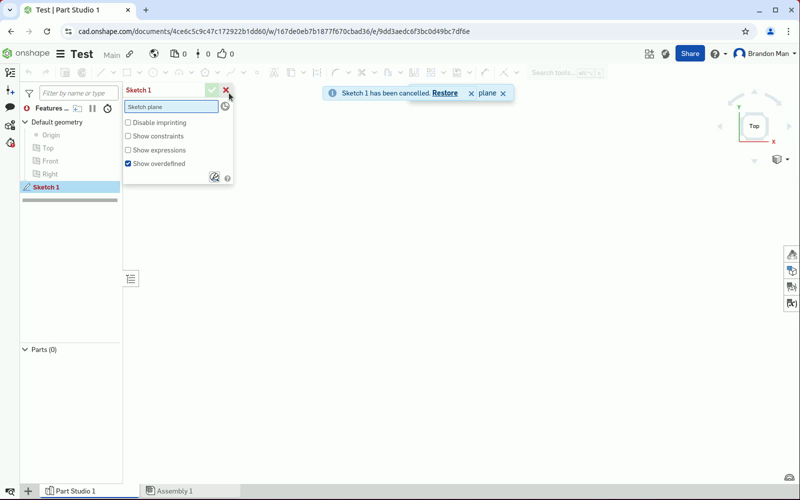
mouse_move(73, 150)
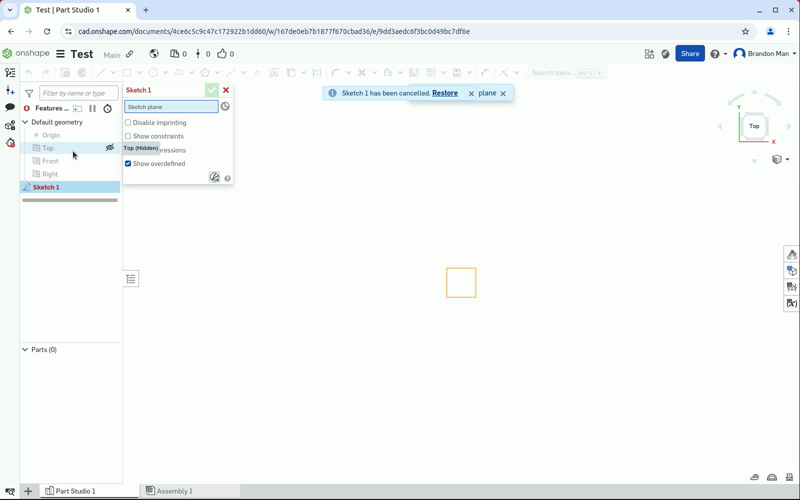
click(73, 150)
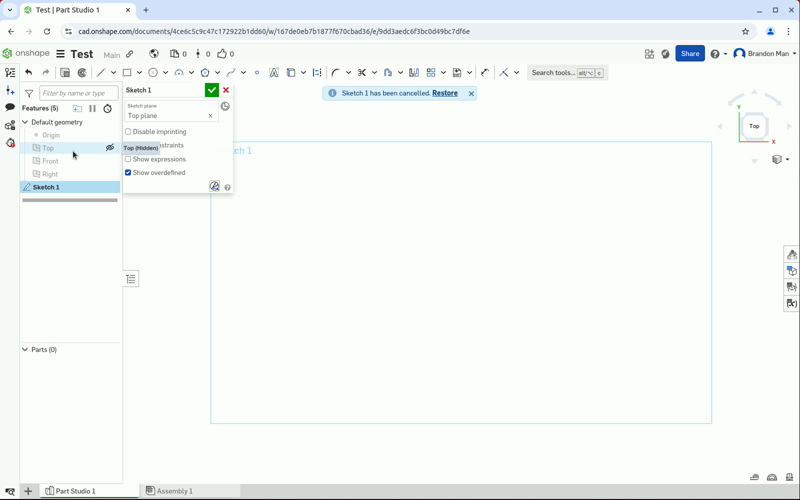
mouse_move(73, 352)
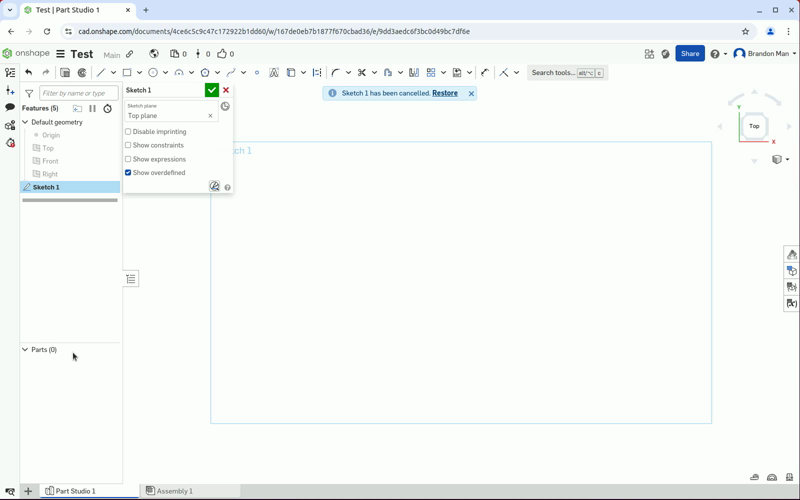
key(y)
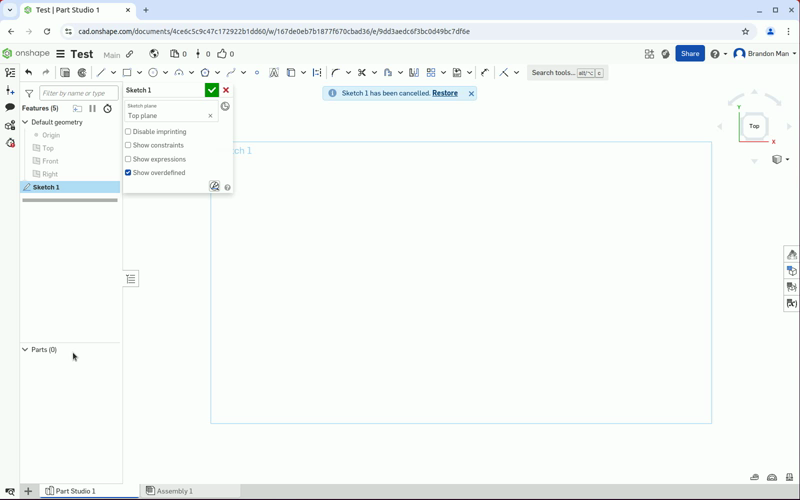
key(l)
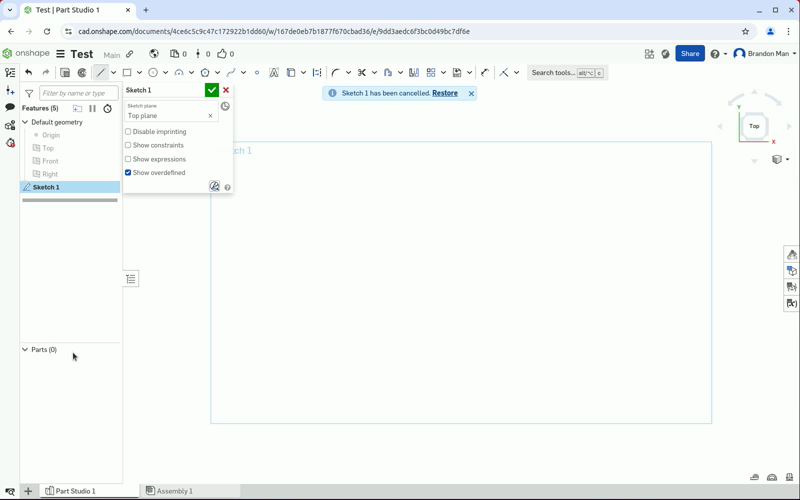
key_down(shift)
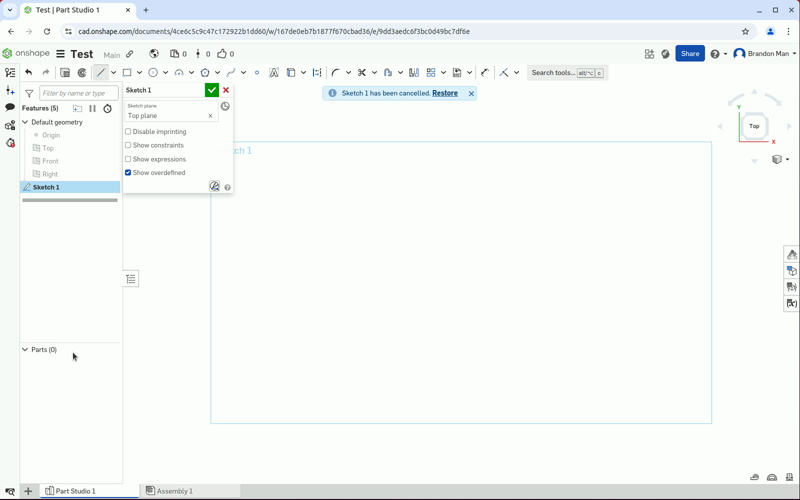
mouse_move(368, 354)
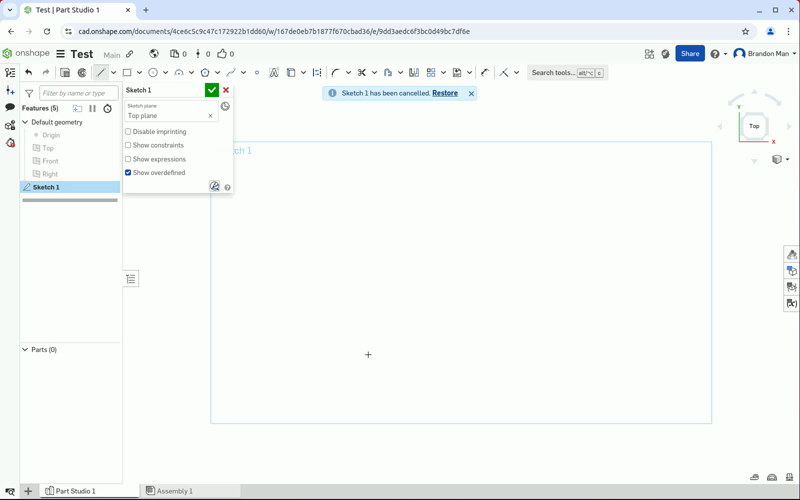
click(368, 354)
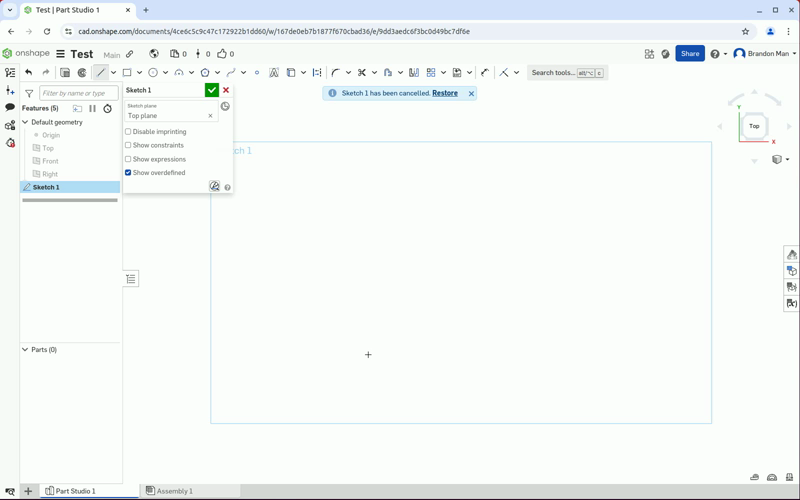
key_up(shift)
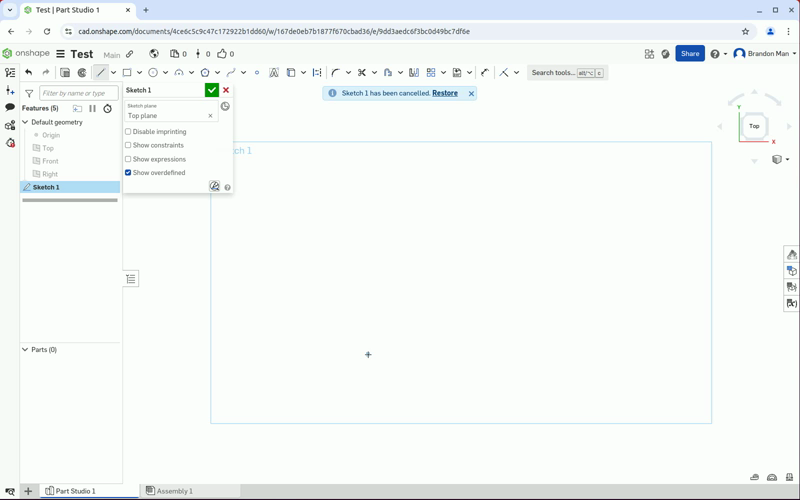
key_down(shift)
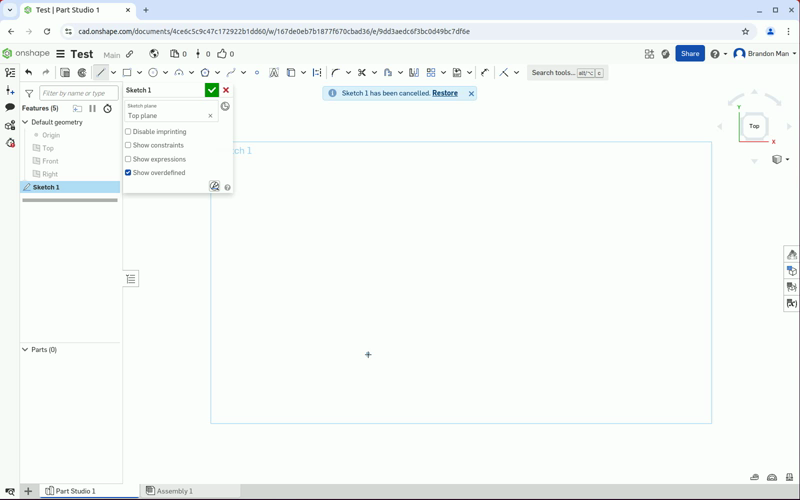
mouse_move(553, 354)
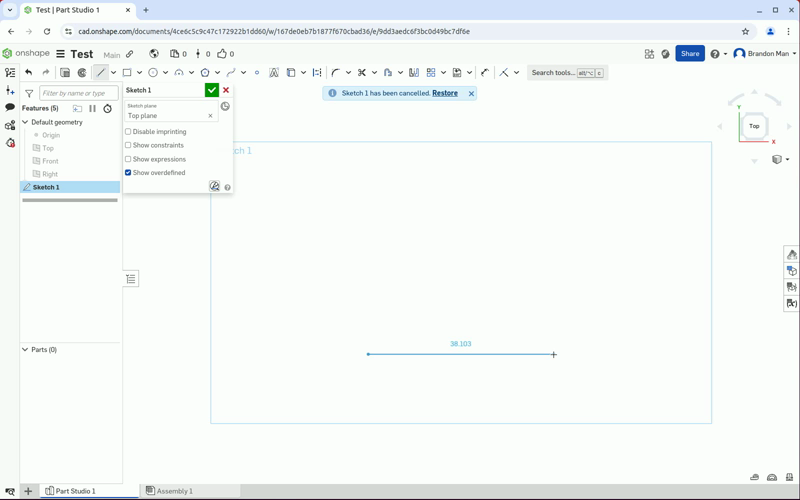
click(553, 354)
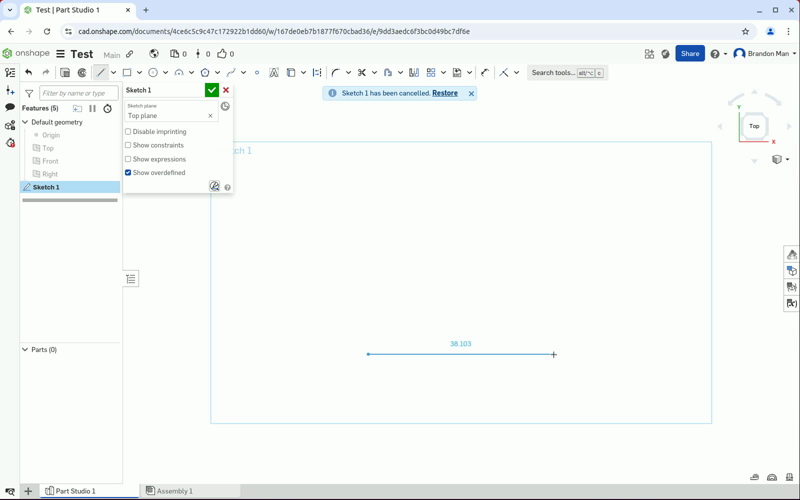
key_up(shift)
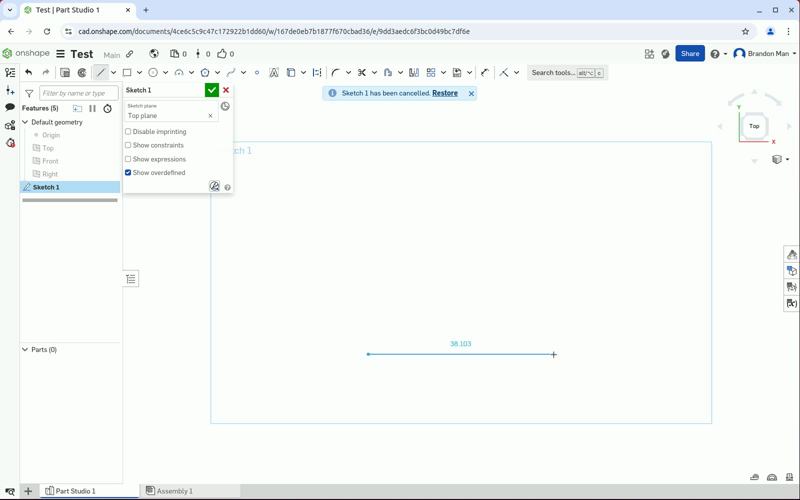
key_down(shift)
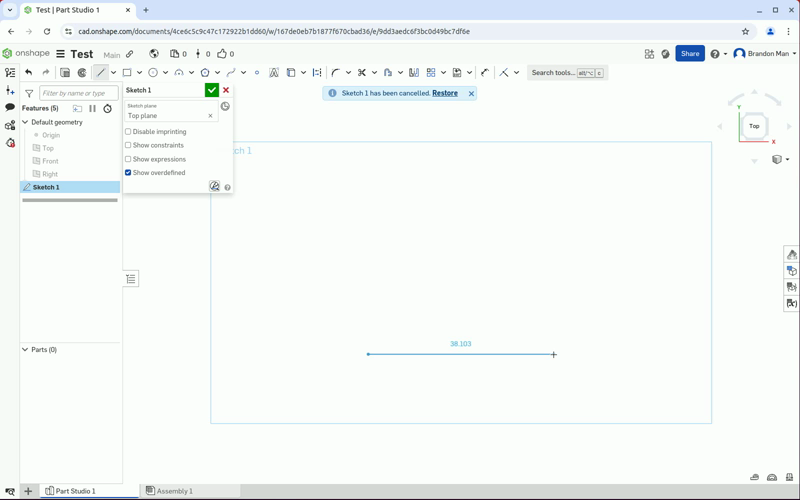
mouse_move(553, 211)
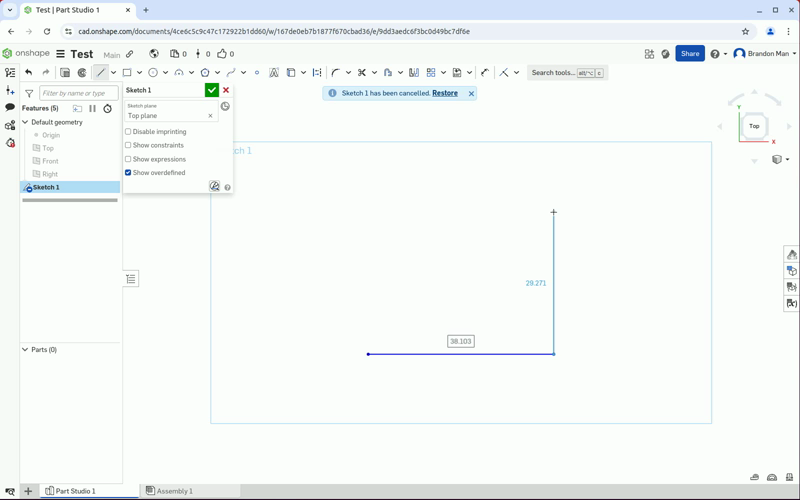
click(553, 211)
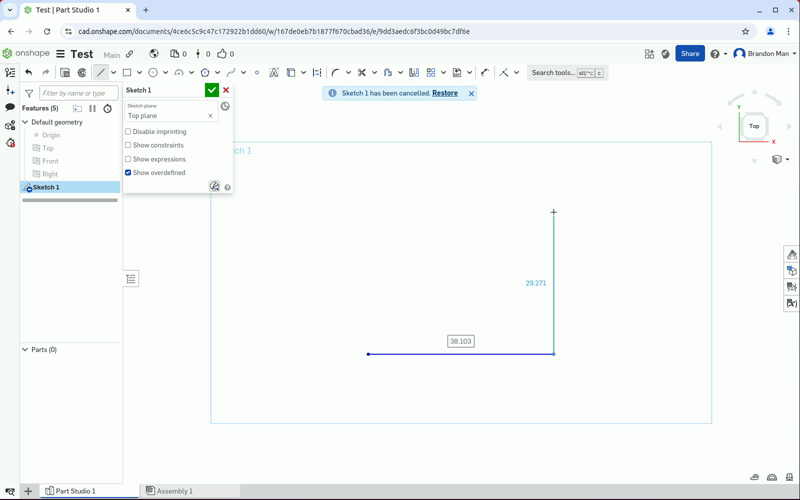
key_up(shift)
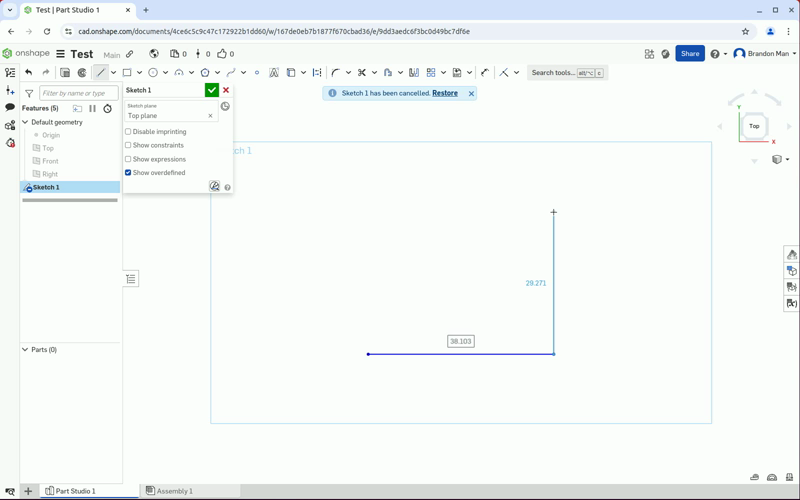
key_down(shift)
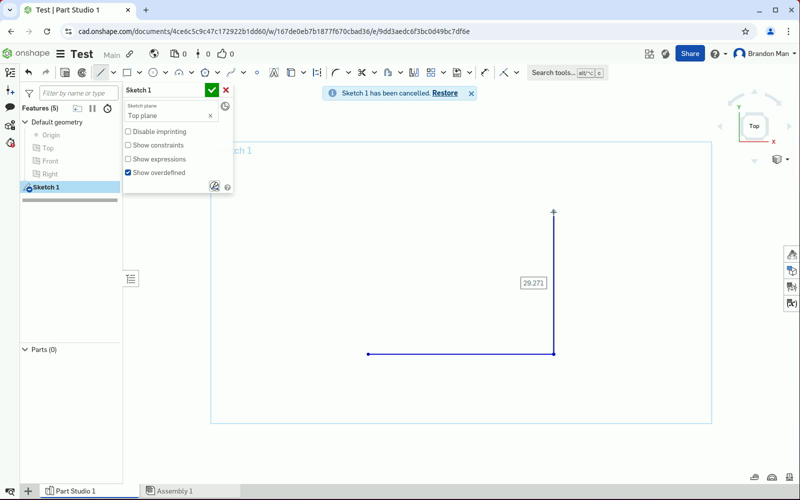
mouse_move(368, 211)
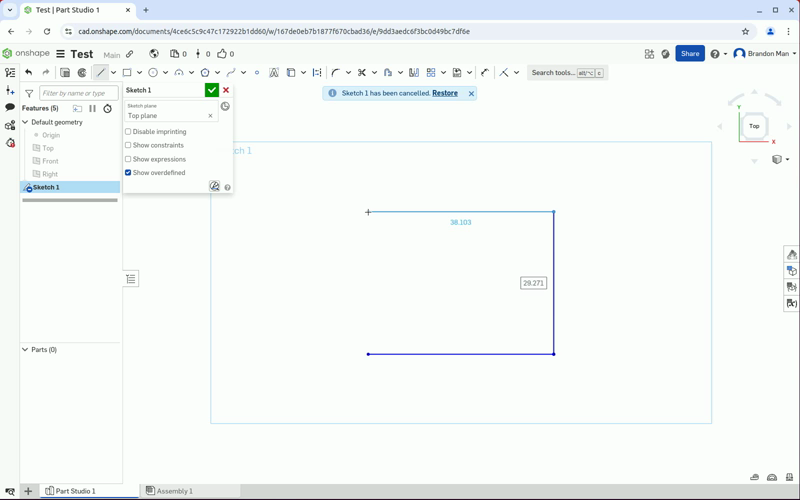
click(368, 211)
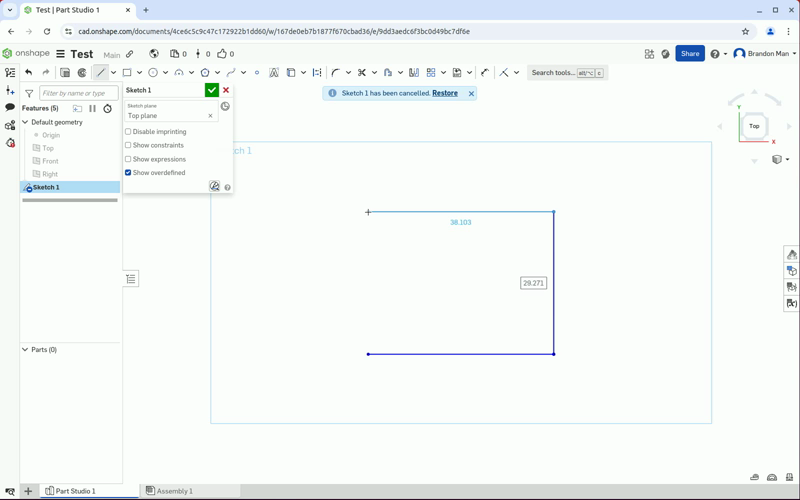
key_up(shift)
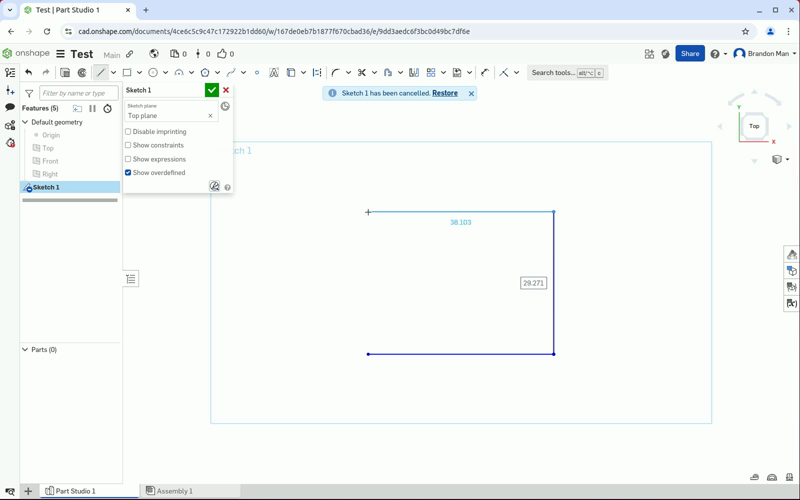
key_down(shift)
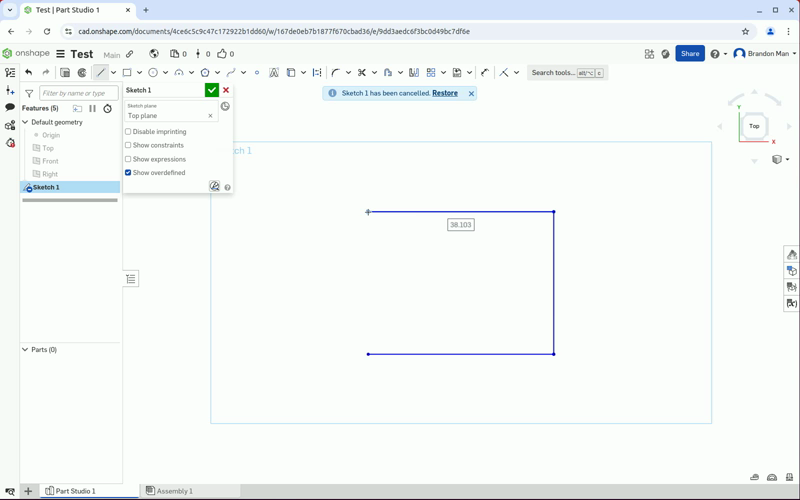
mouse_move(368, 354)
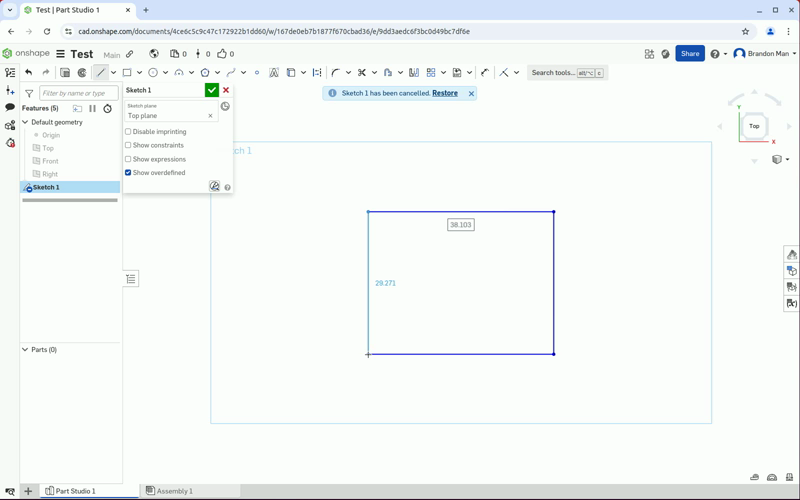
key_up(shift)
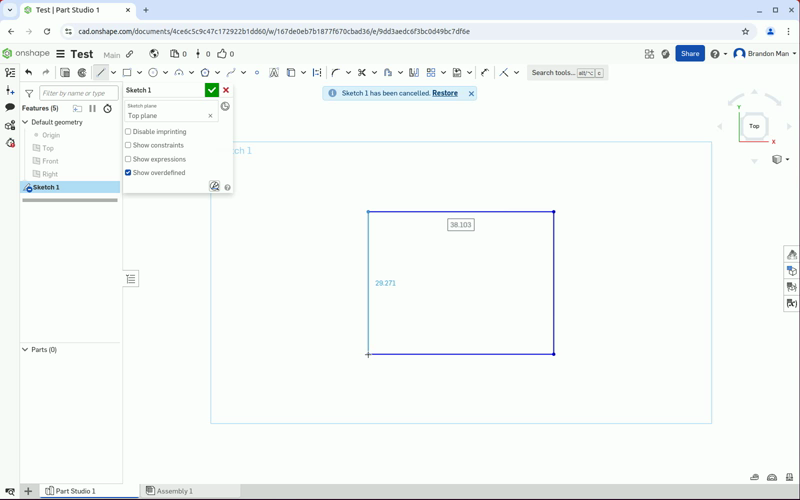
click(368, 354)
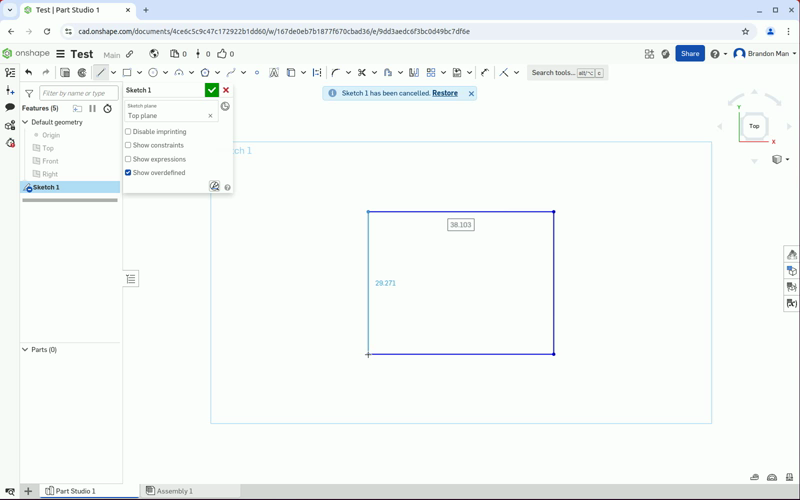
key(esc)
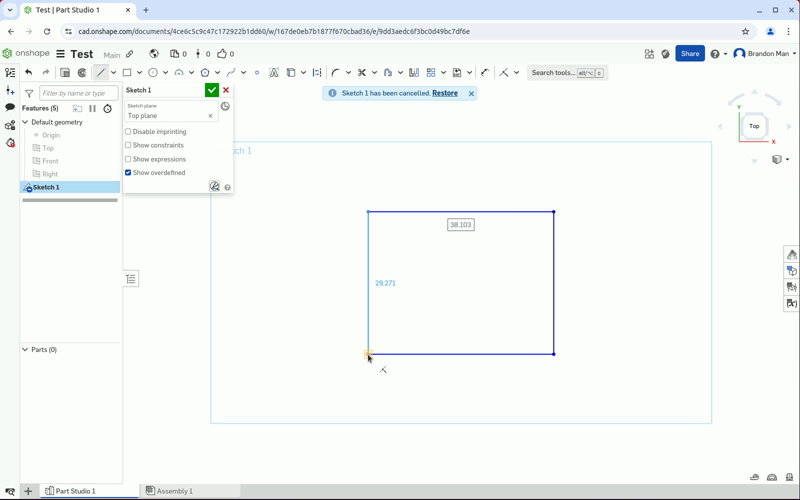
mouse_move(515, 242)
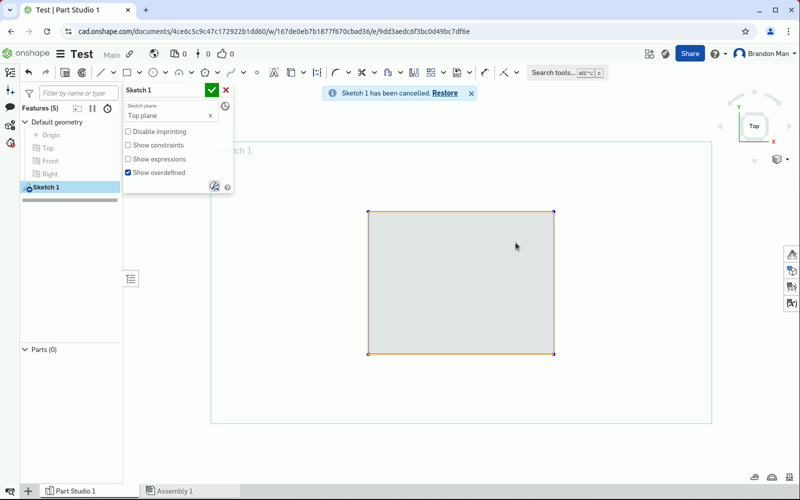
click(515, 242)
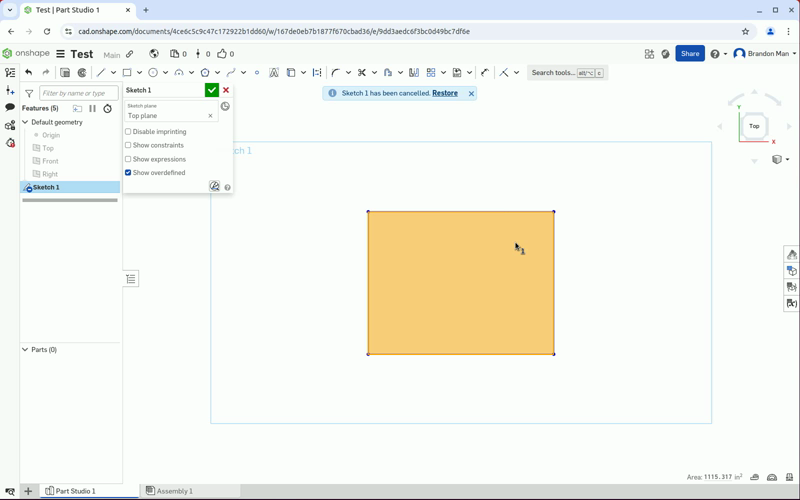
mouse_move(73, 352)
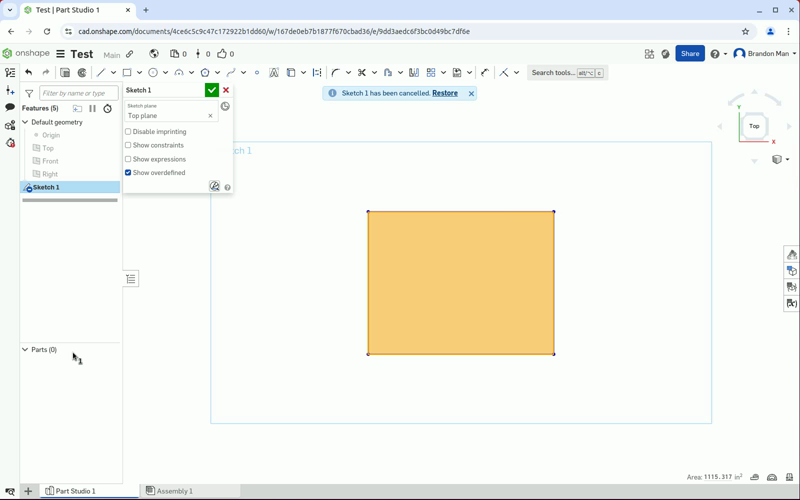
key(shift+y)
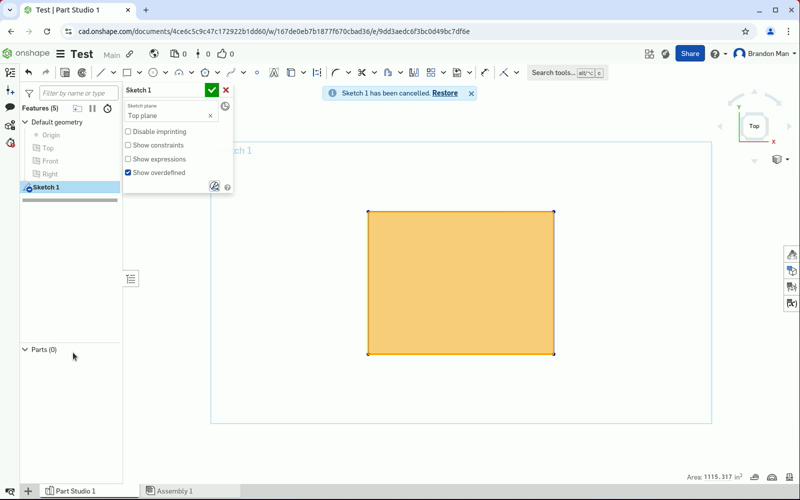
key(shift+e)
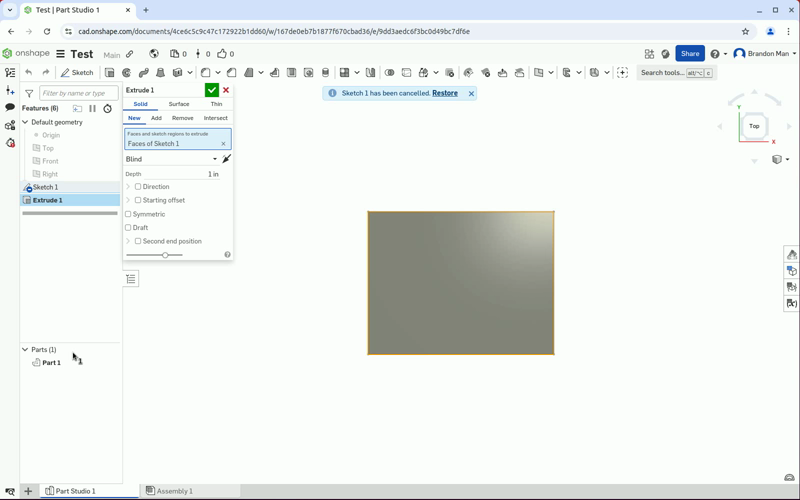
mouse_move(143, 106)
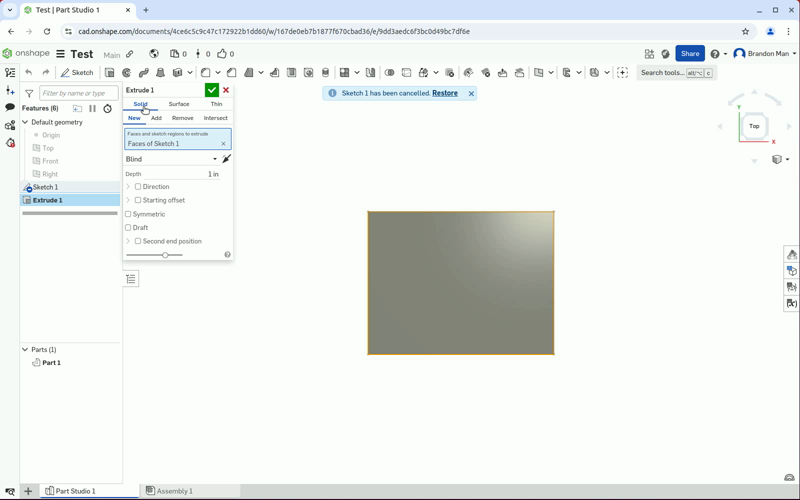
click(143, 106)
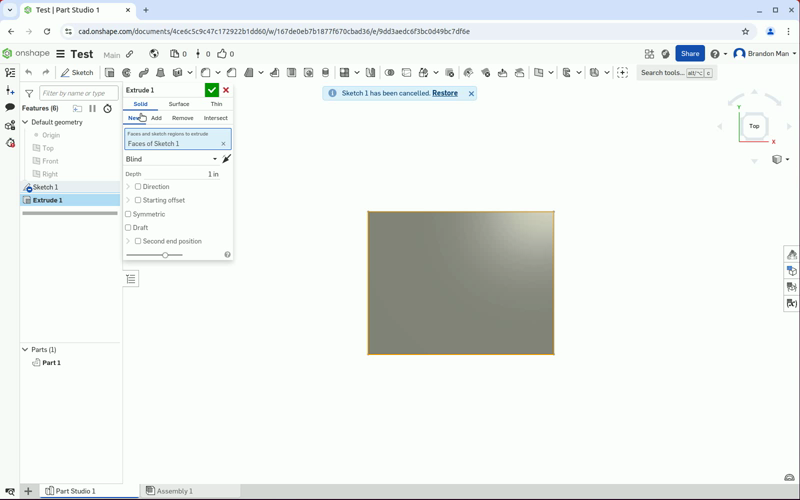
mouse_move(137, 120)
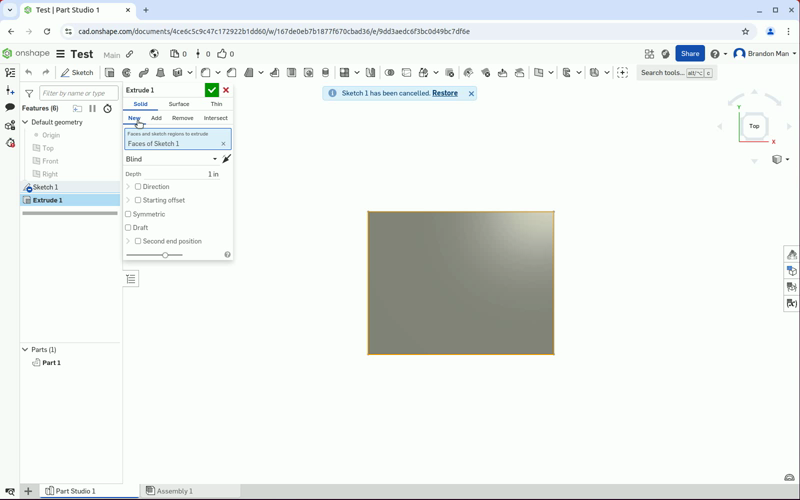
click(137, 120)
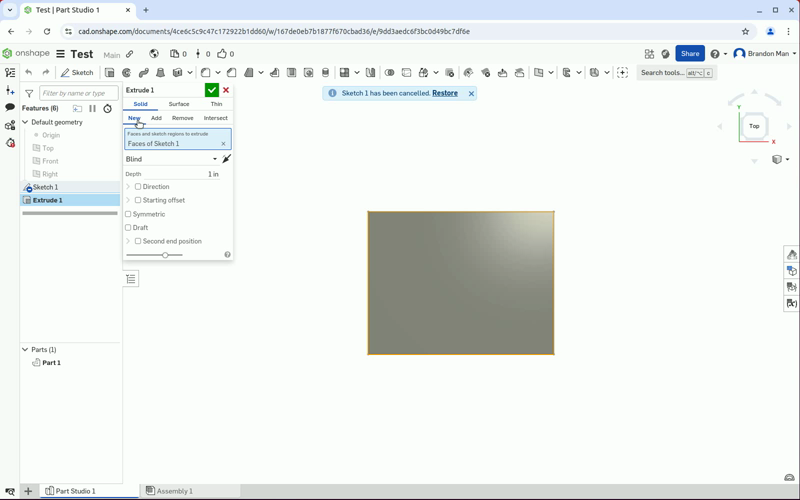
key(tab, 4)
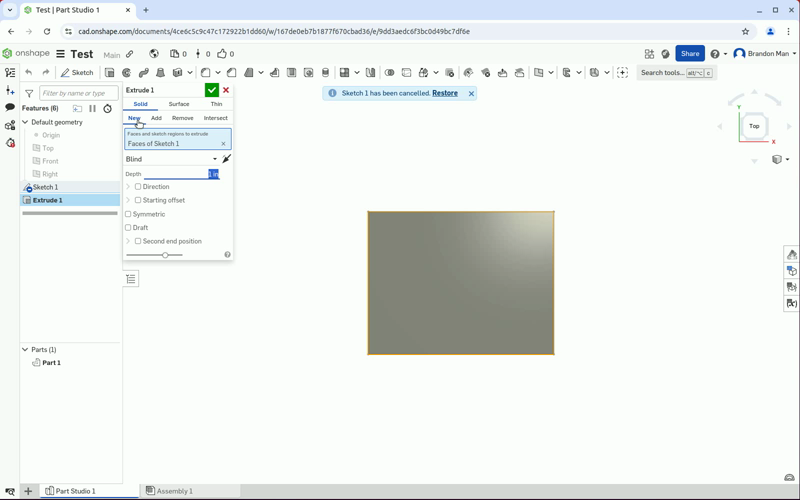
text(0.963)
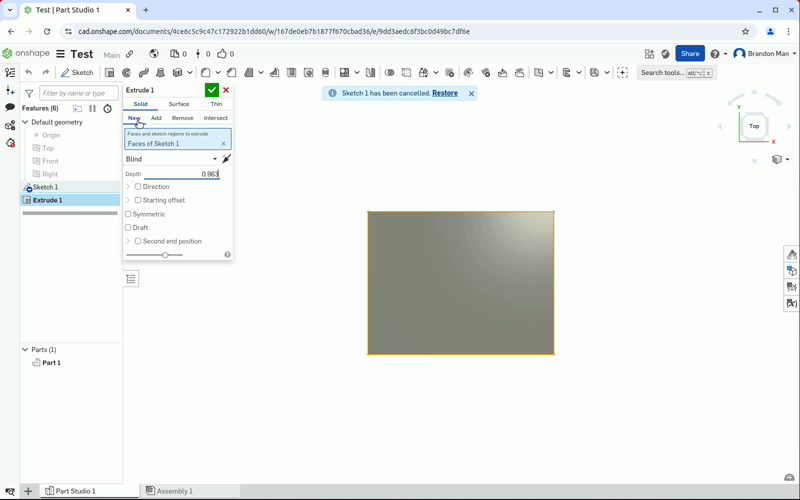
key(enter)
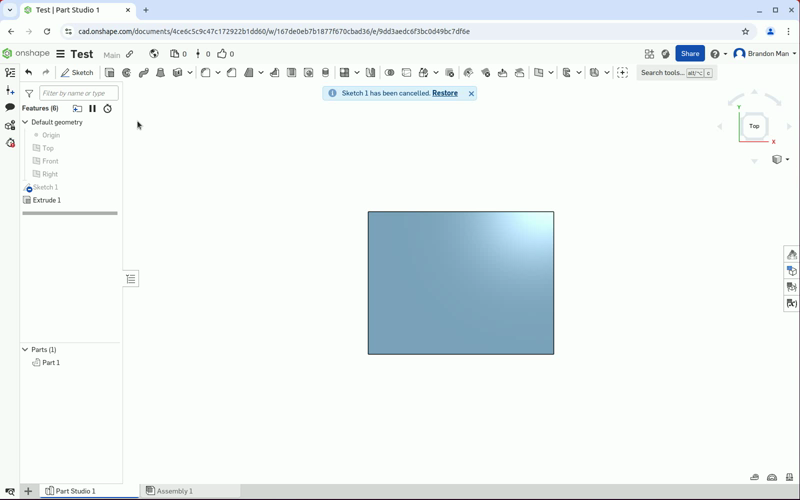
key(shift+h)
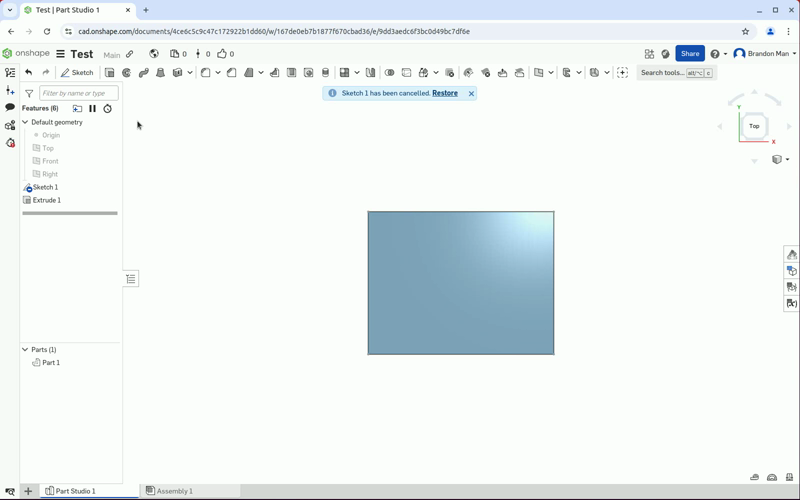
key(shift+h)
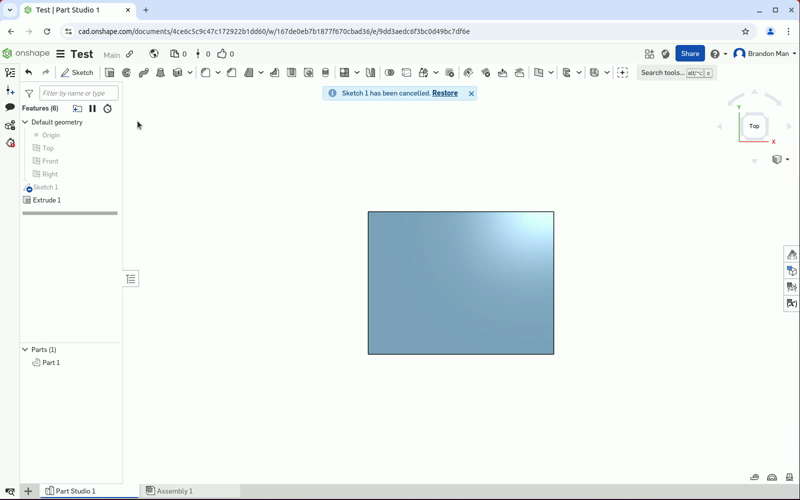
mouse_move(73, 189)
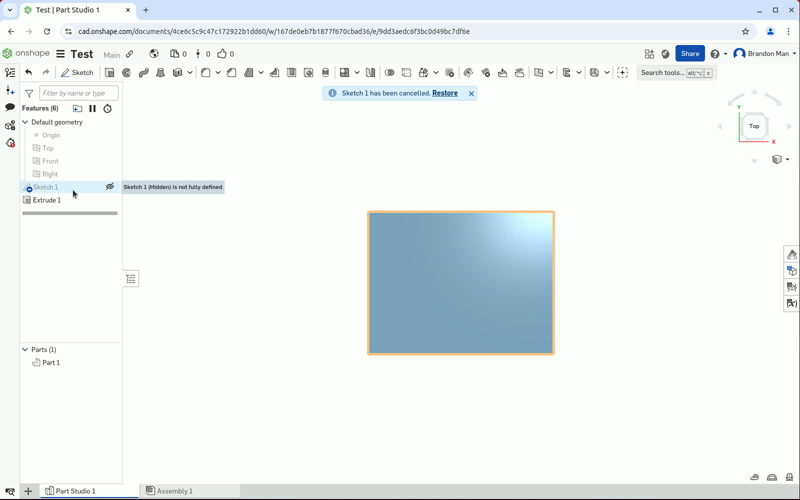
click(73, 189)
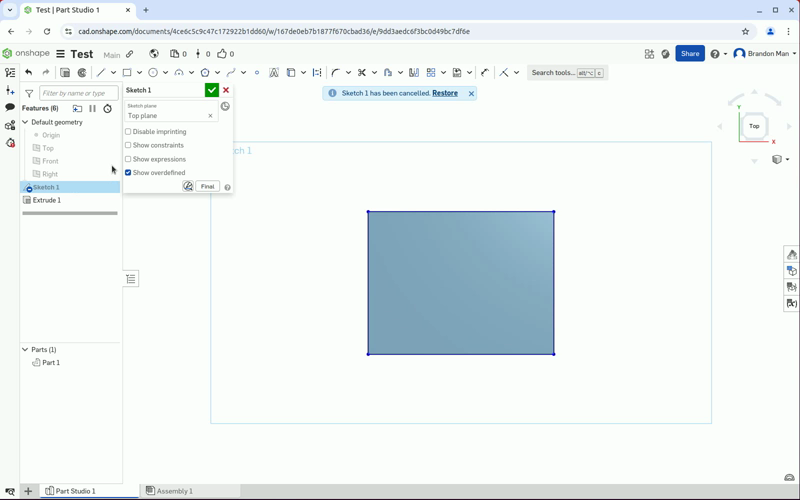
mouse_move(229, 92)
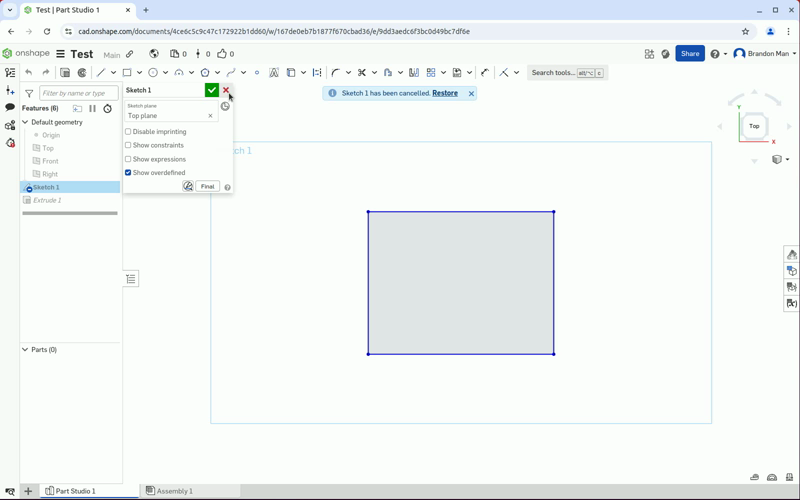
click(229, 92)
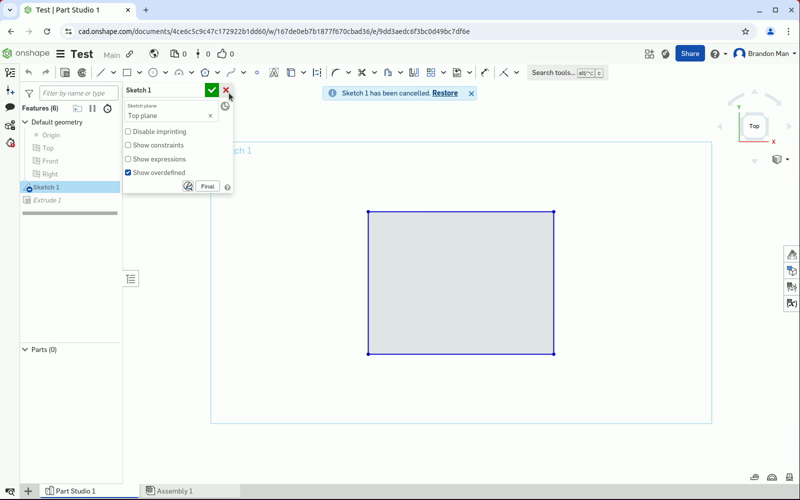
key(shift+s)
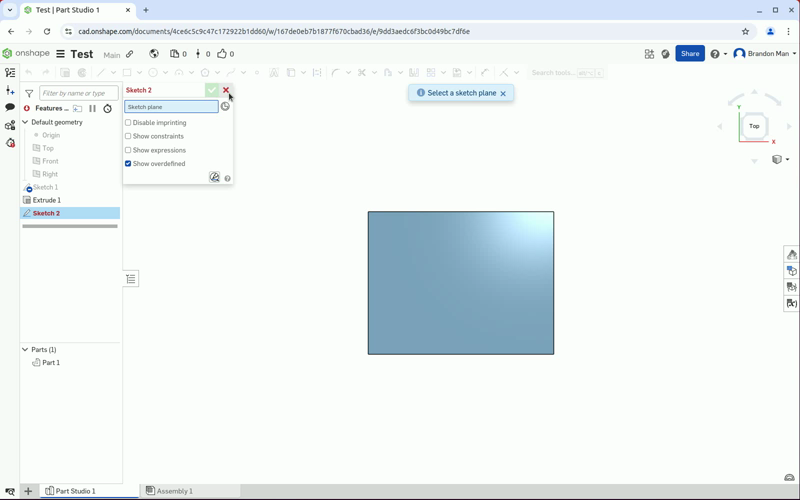
mouse_move(73, 150)
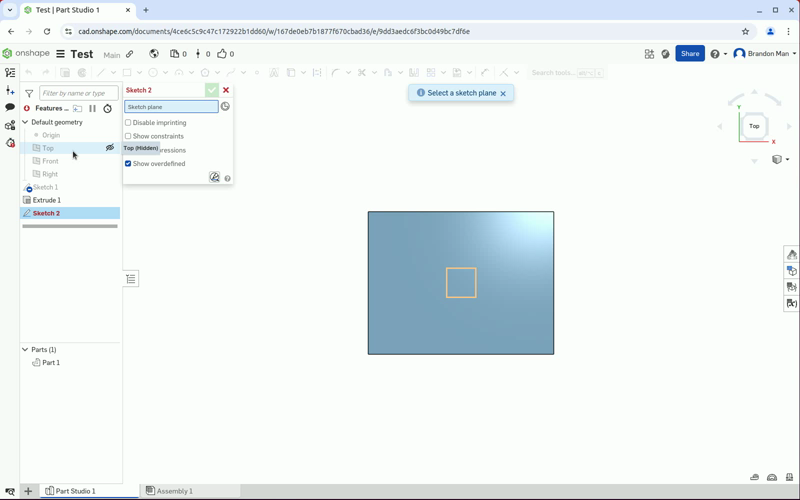
click(73, 150)
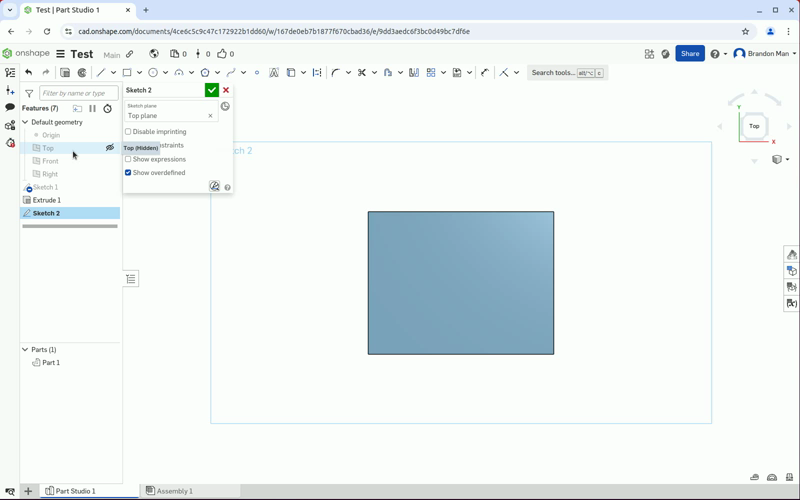
mouse_move(73, 352)
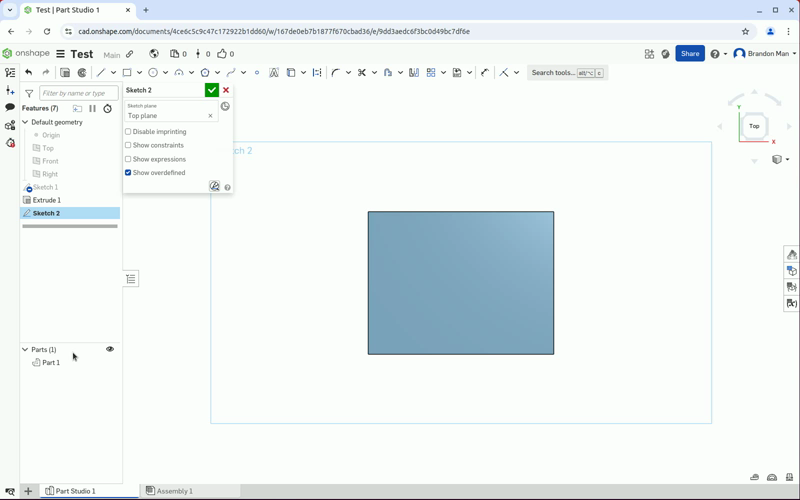
key(y)
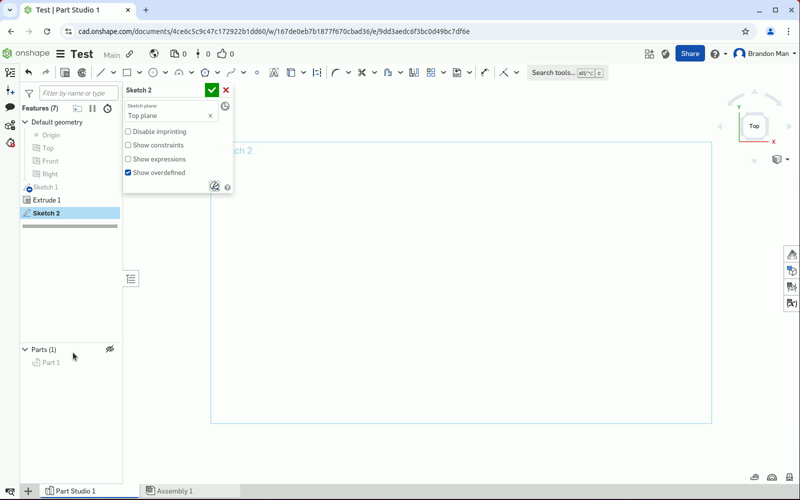
key(l)
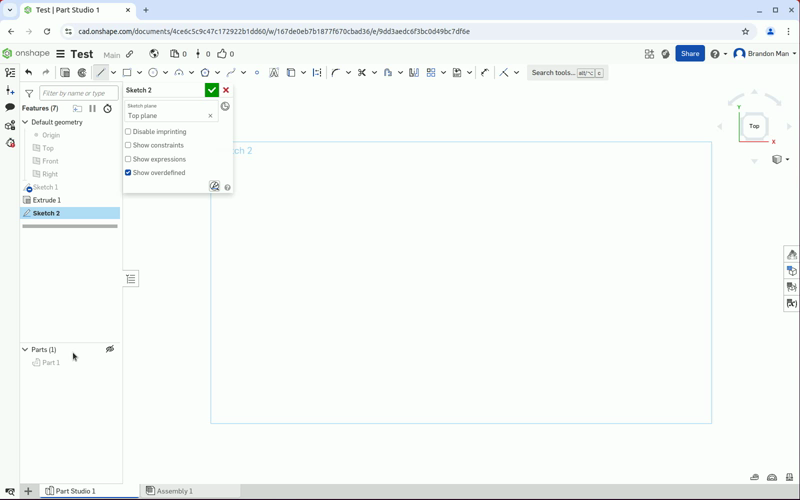
key_down(shift)
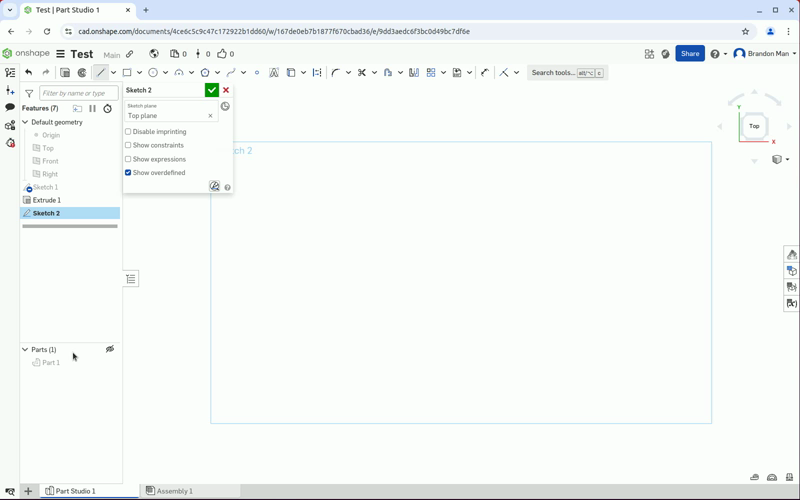
mouse_move(358, 362)
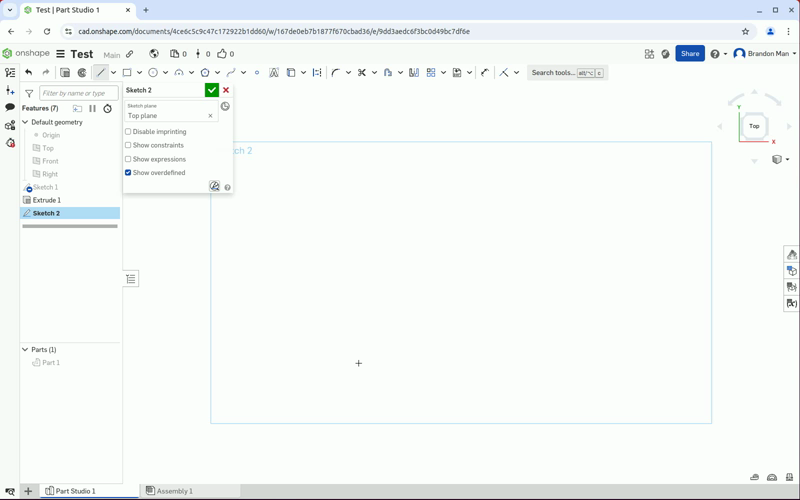
click(358, 362)
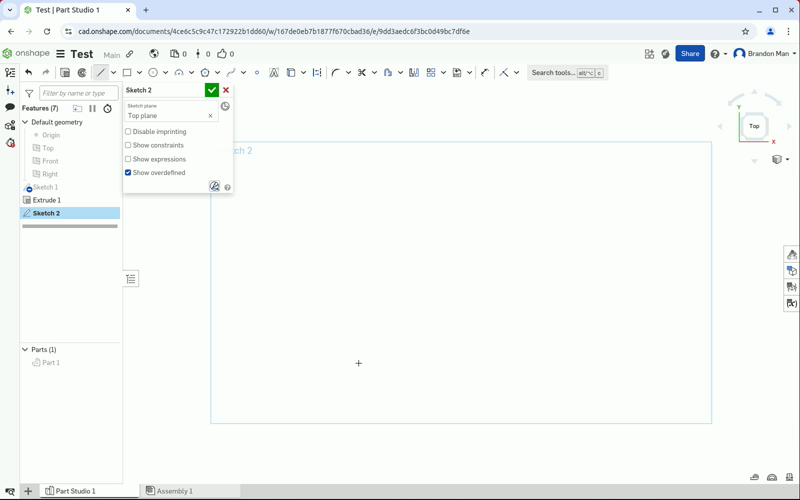
key_up(shift)
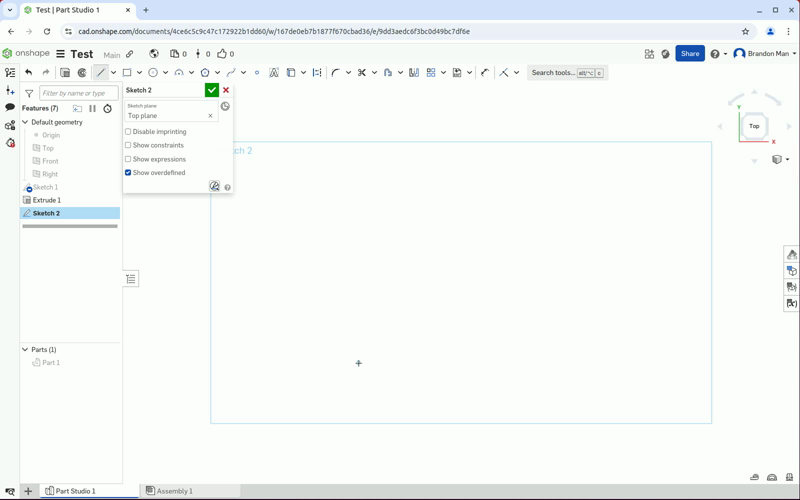
key_down(shift)
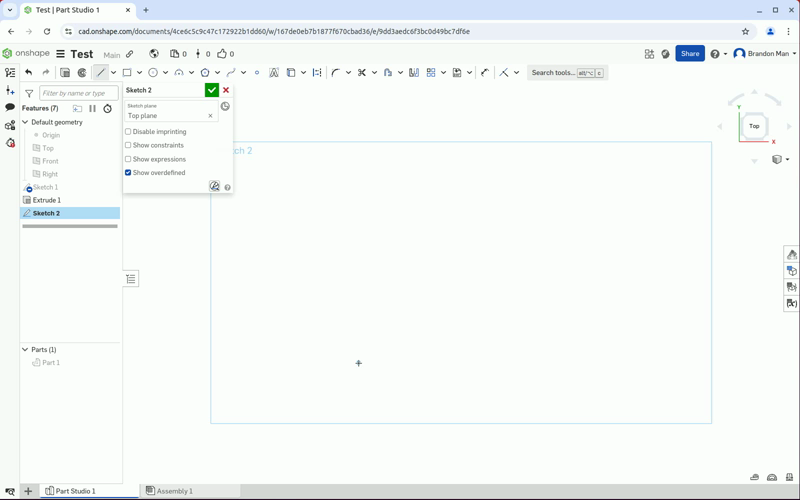
mouse_move(561, 362)
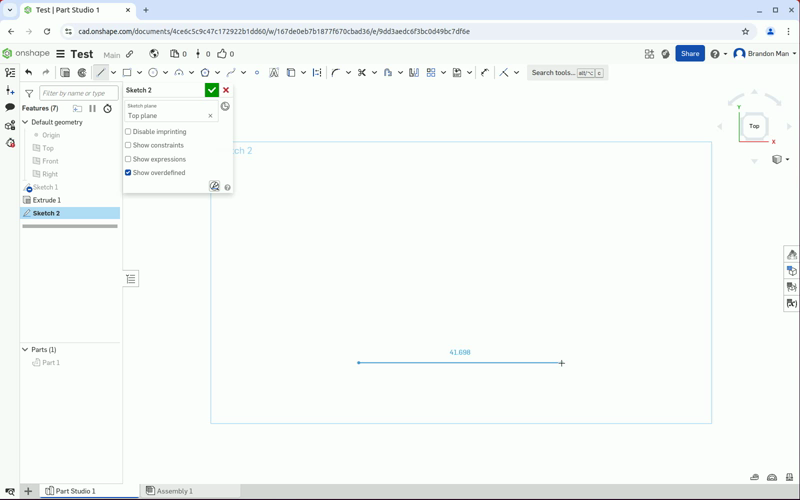
click(561, 362)
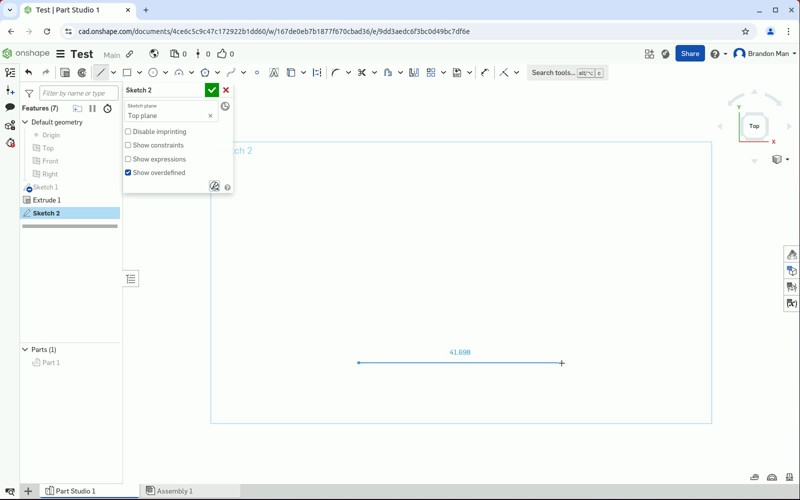
key_up(shift)
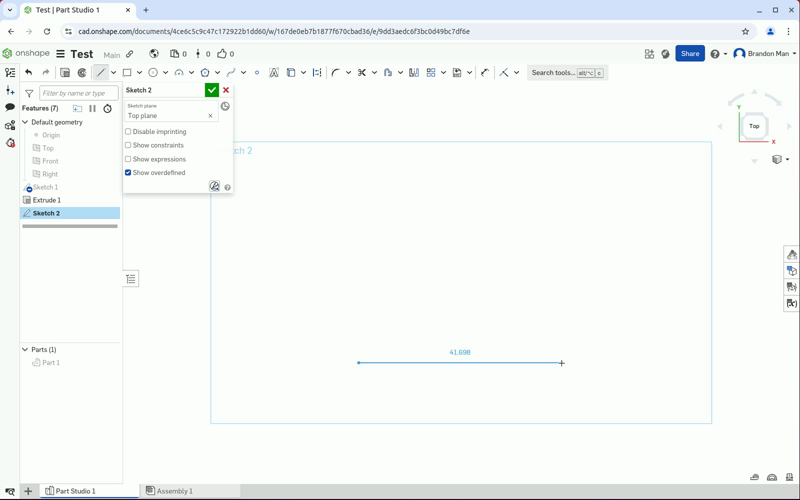
key_down(shift)
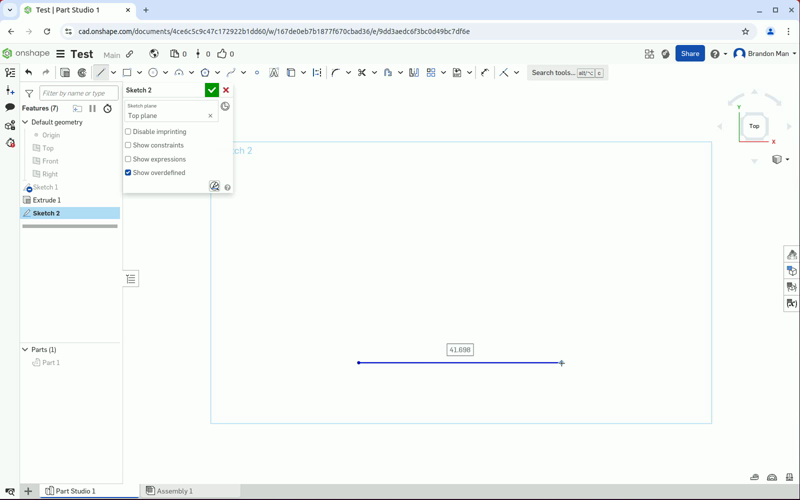
mouse_move(561, 202)
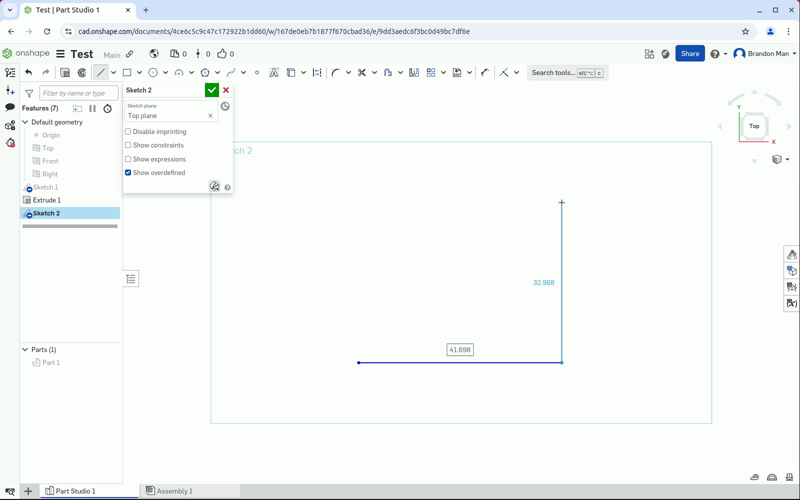
click(561, 202)
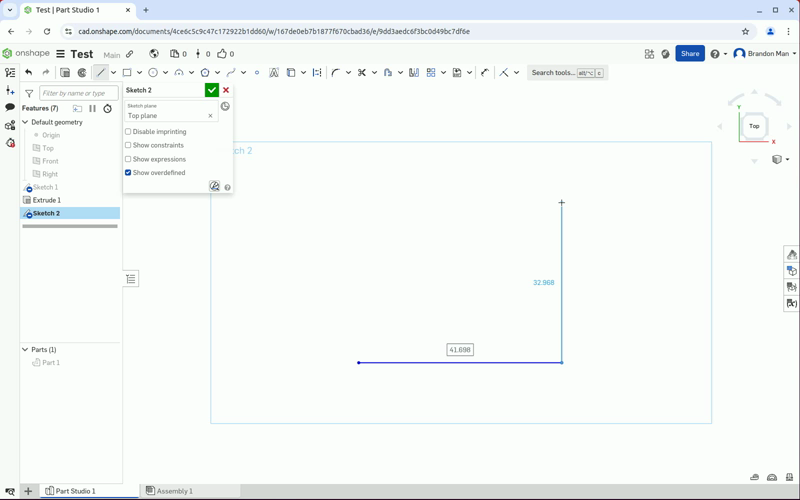
key_up(shift)
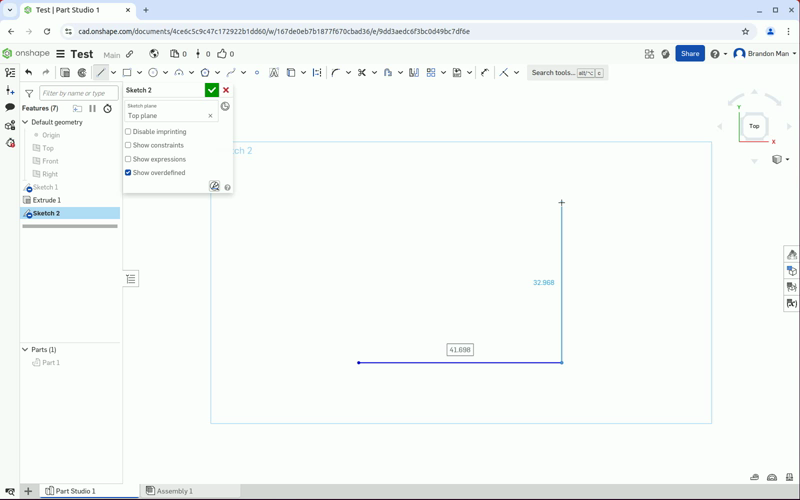
key_down(shift)
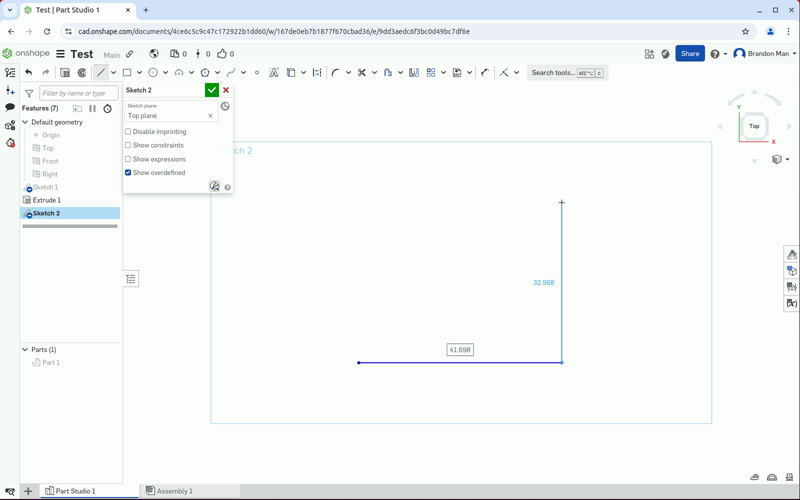
mouse_move(471, 202)
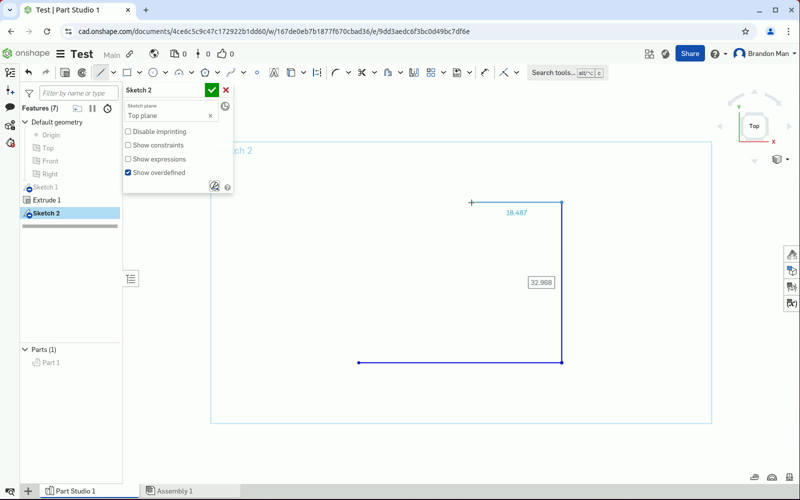
click(471, 202)
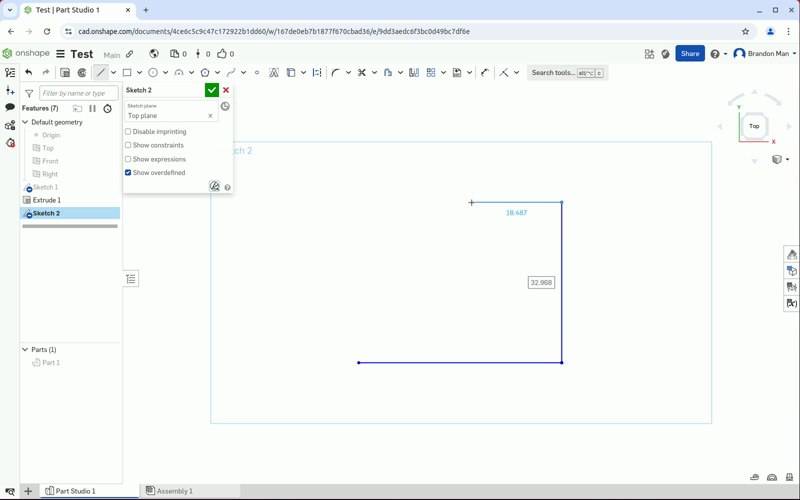
key_up(shift)
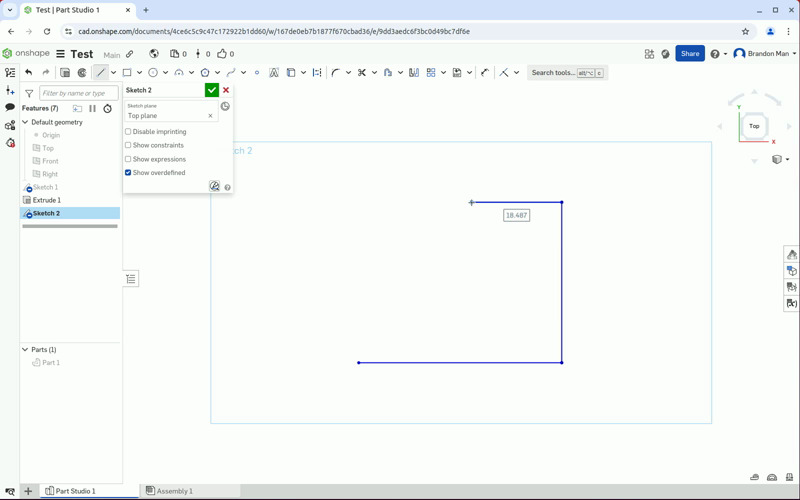
key_down(shift)
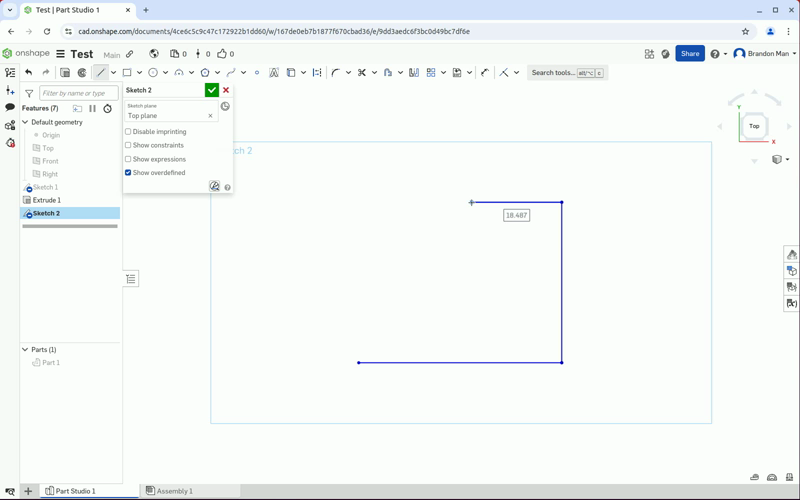
mouse_move(501, 202)
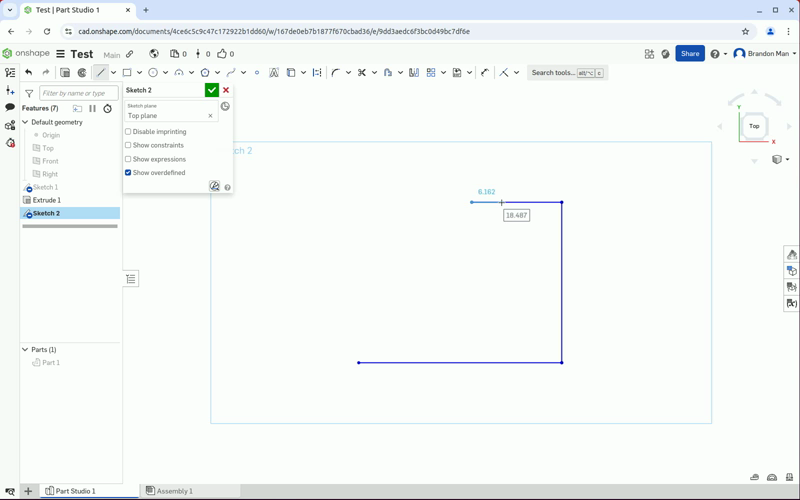
mouse_move(448, 202)
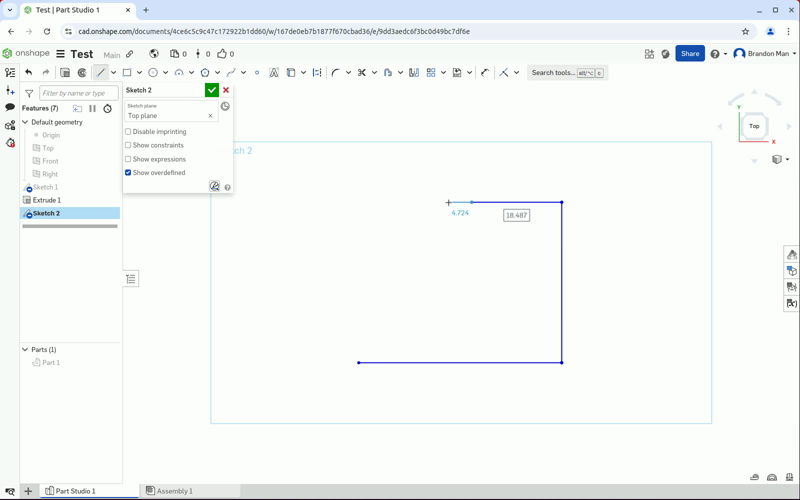
click(448, 202)
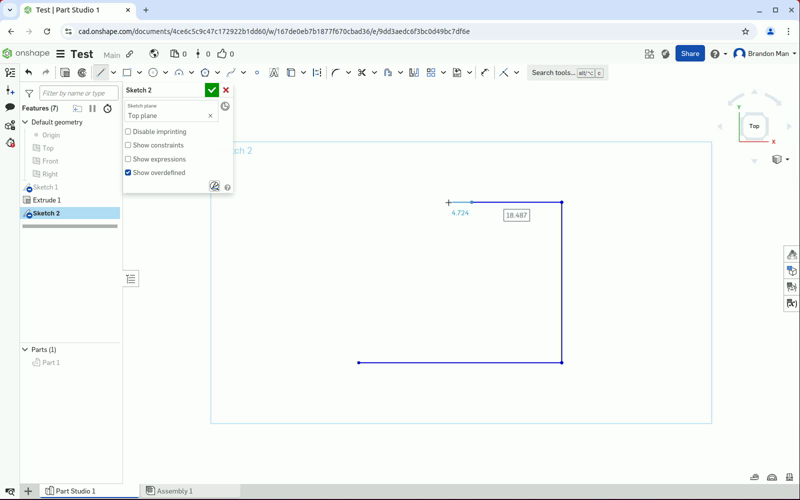
key_up(shift)
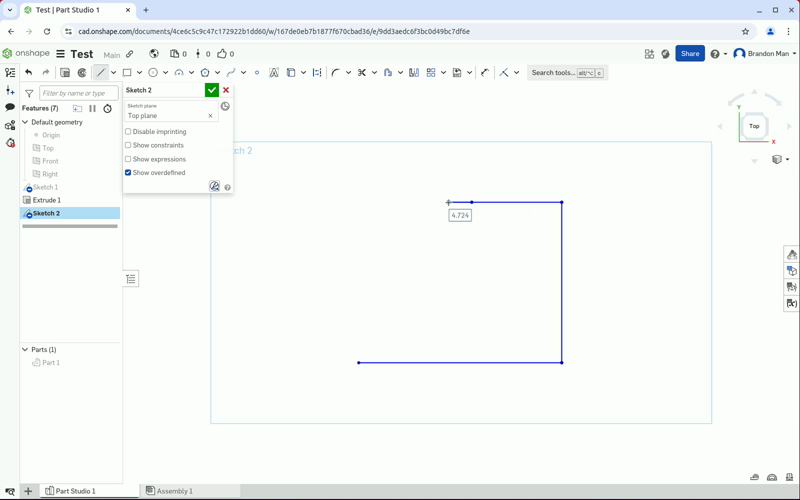
key_down(shift)
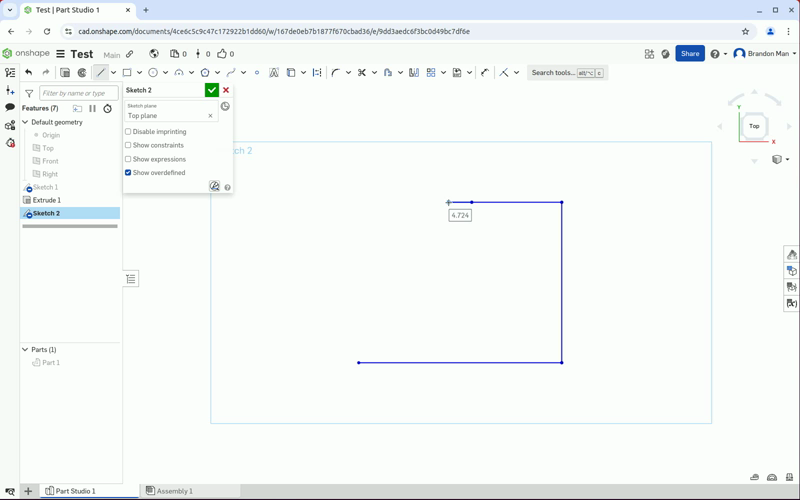
mouse_move(358, 202)
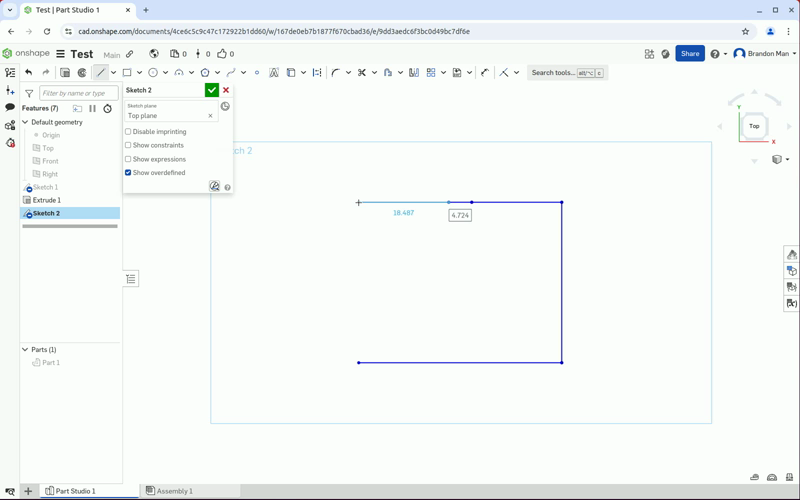
click(358, 202)
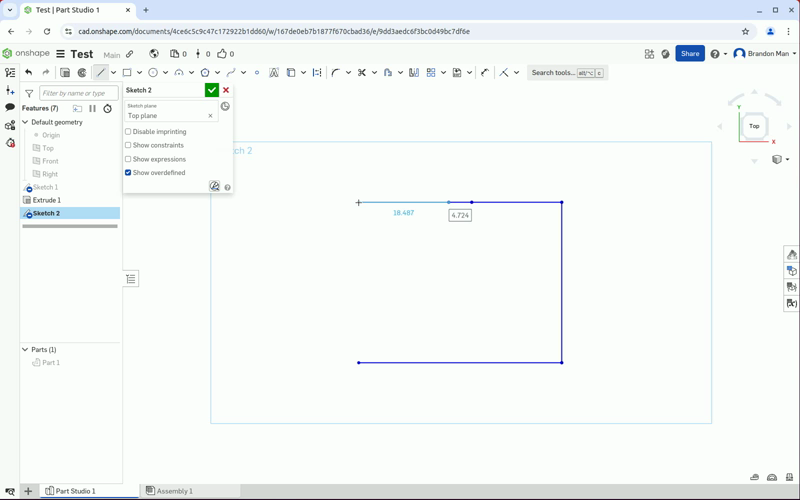
key_up(shift)
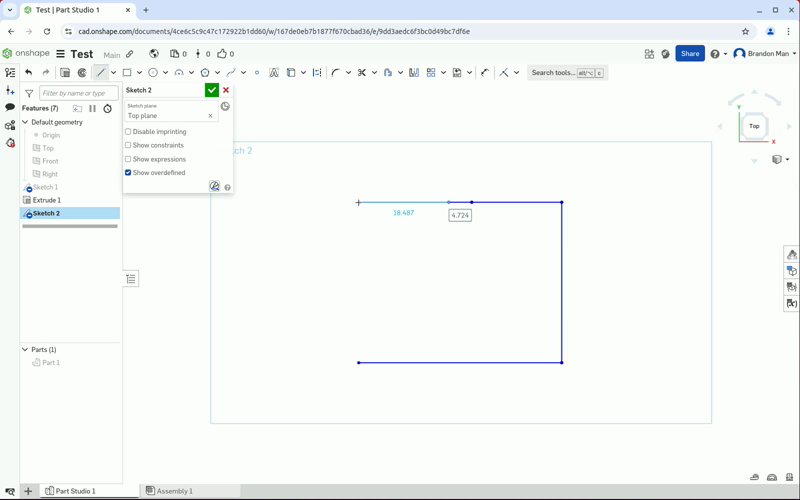
key_down(shift)
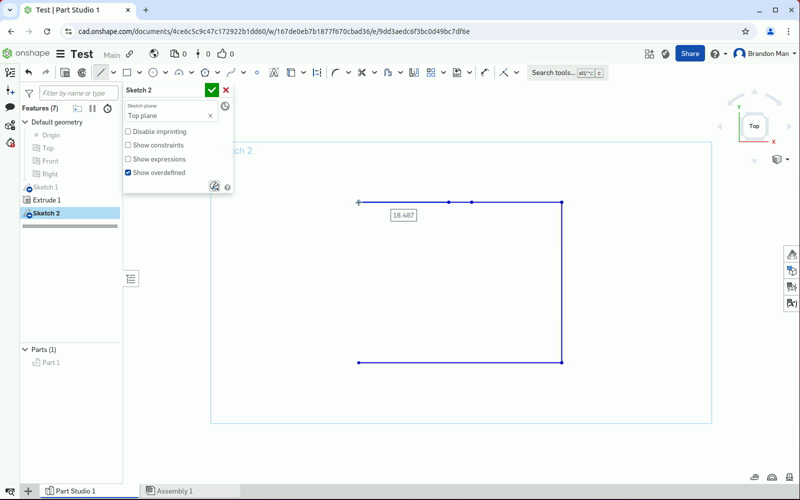
mouse_move(358, 362)
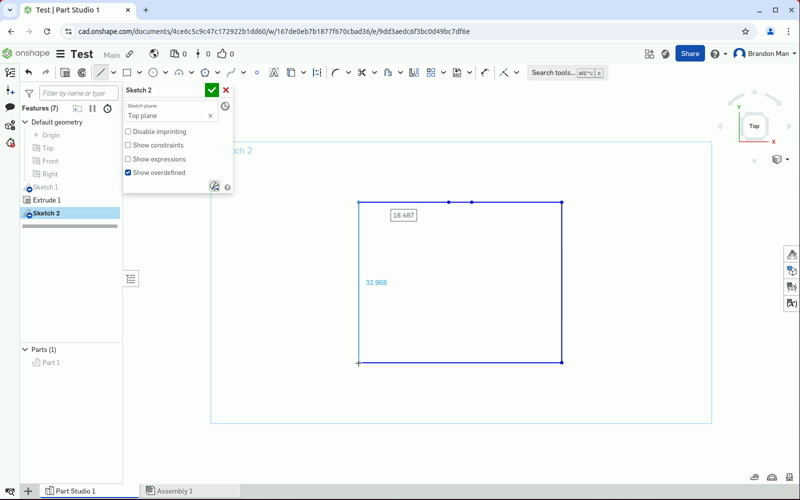
key_up(shift)
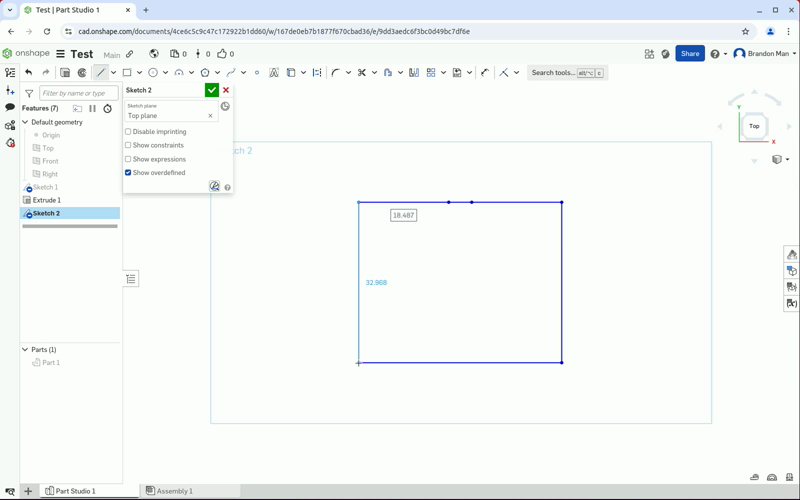
click(358, 362)
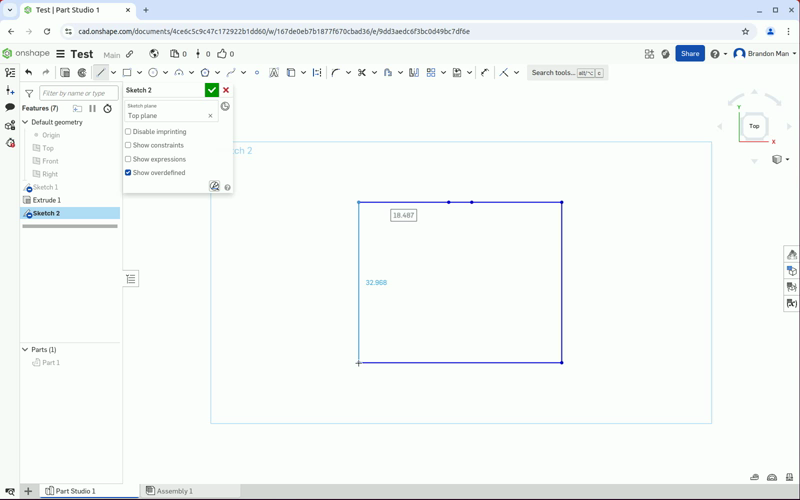
key(esc)
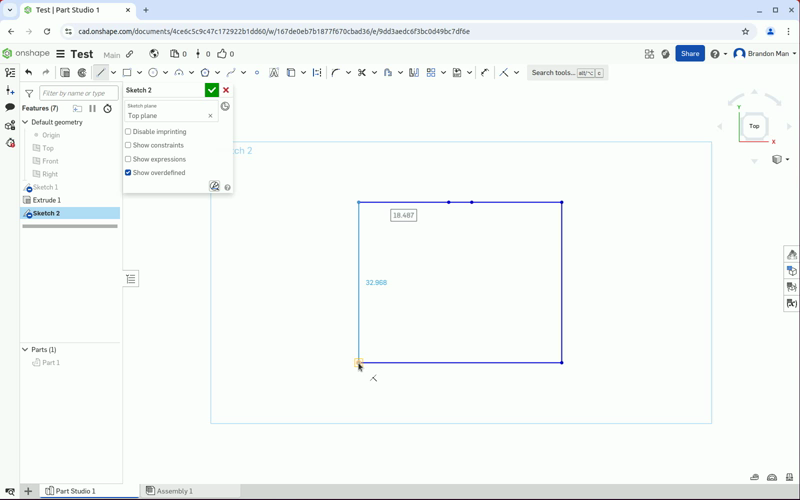
key(l)
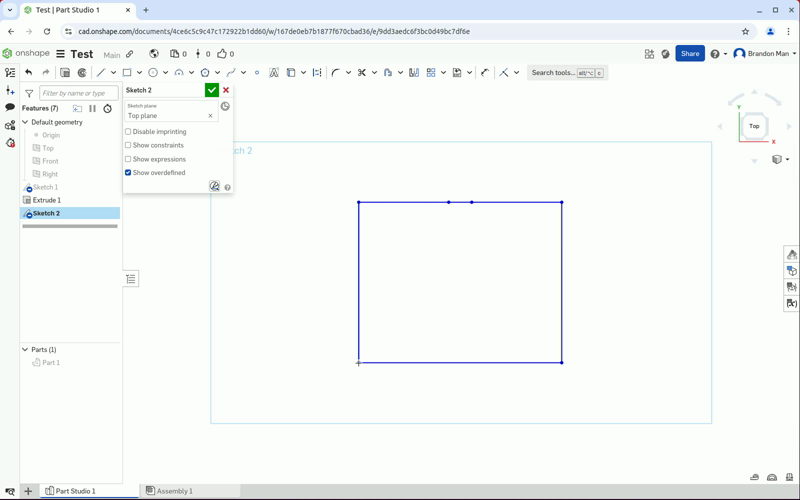
key_down(shift)
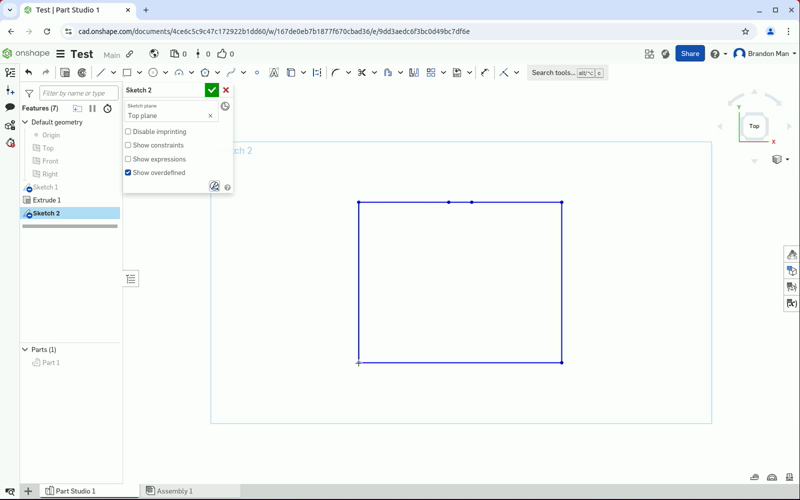
mouse_move(367, 354)
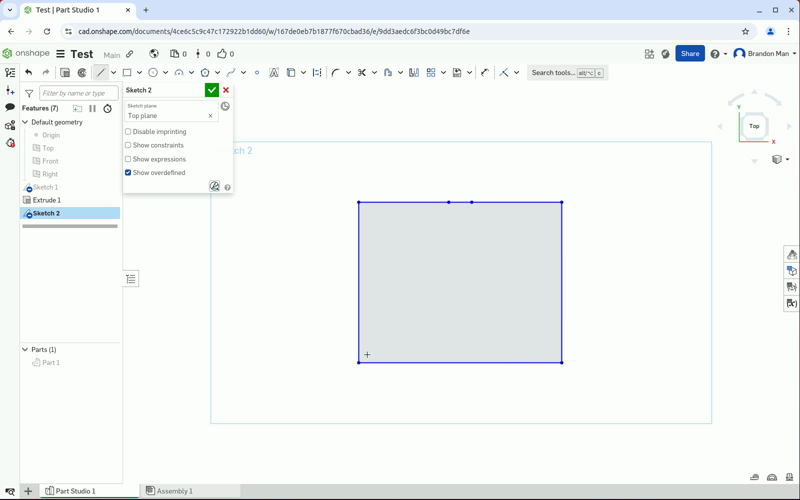
click(367, 354)
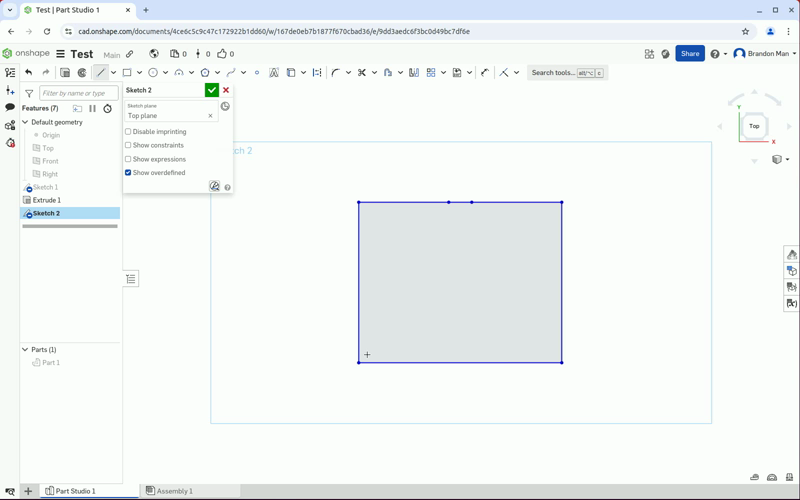
key_up(shift)
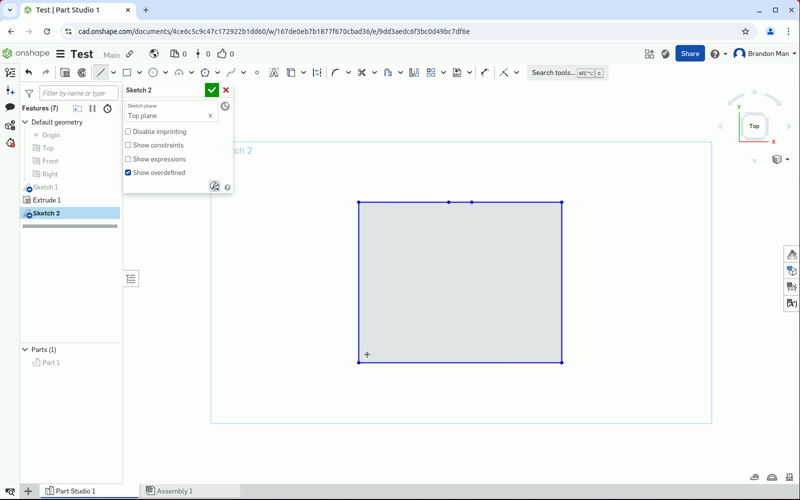
key_down(shift)
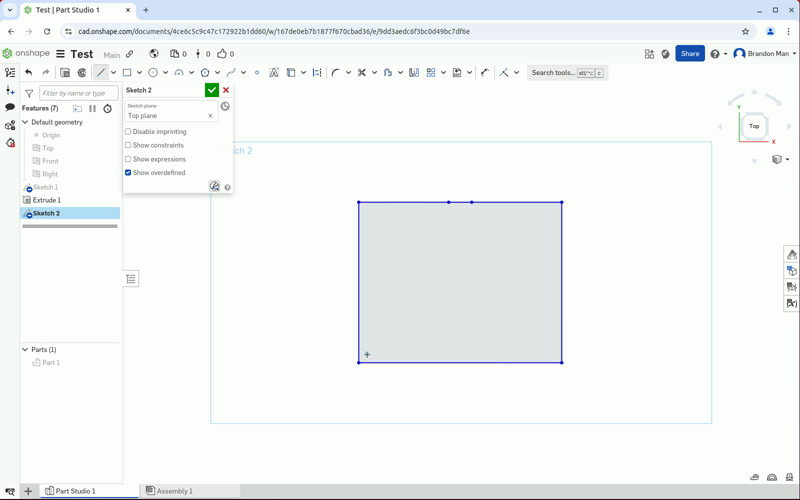
mouse_move(553, 354)
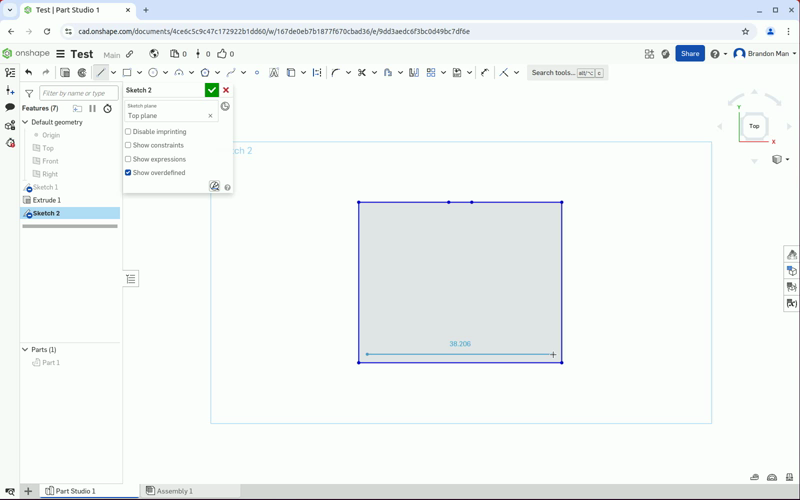
click(553, 354)
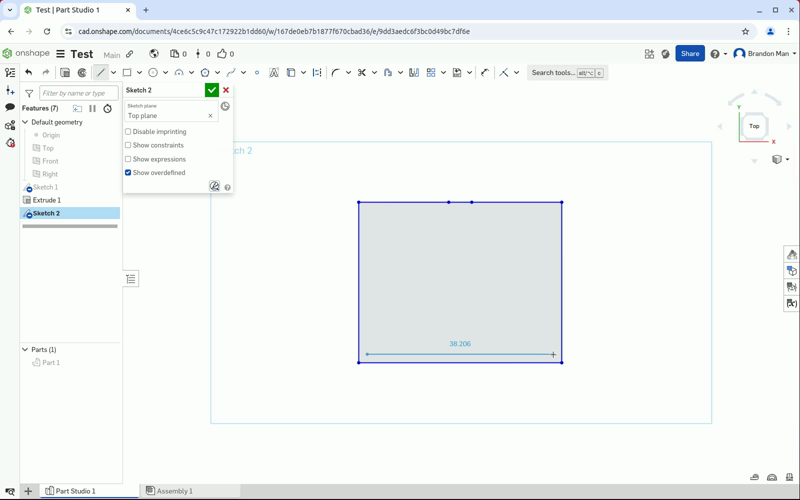
key_up(shift)
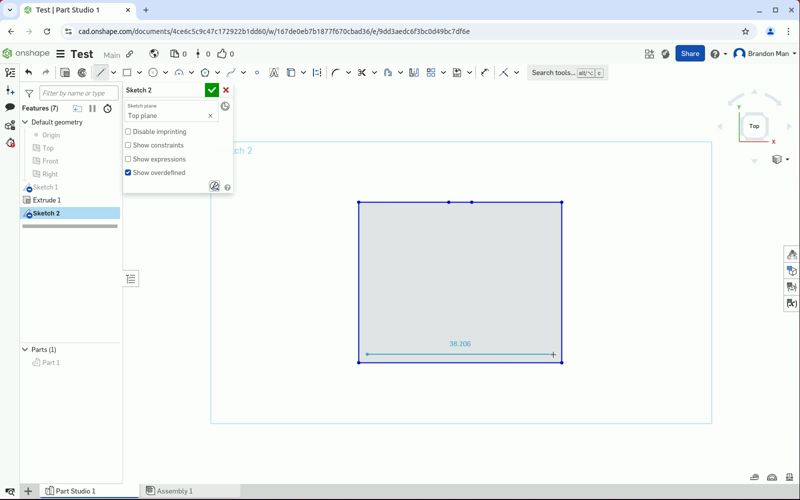
key_down(shift)
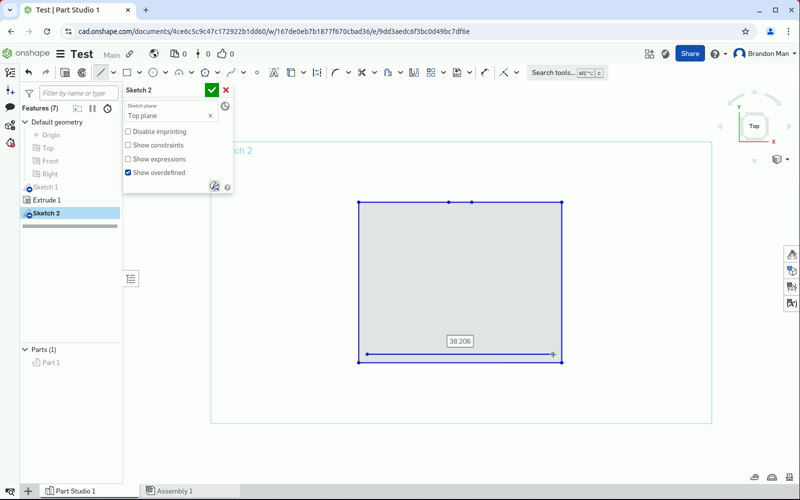
mouse_move(553, 210)
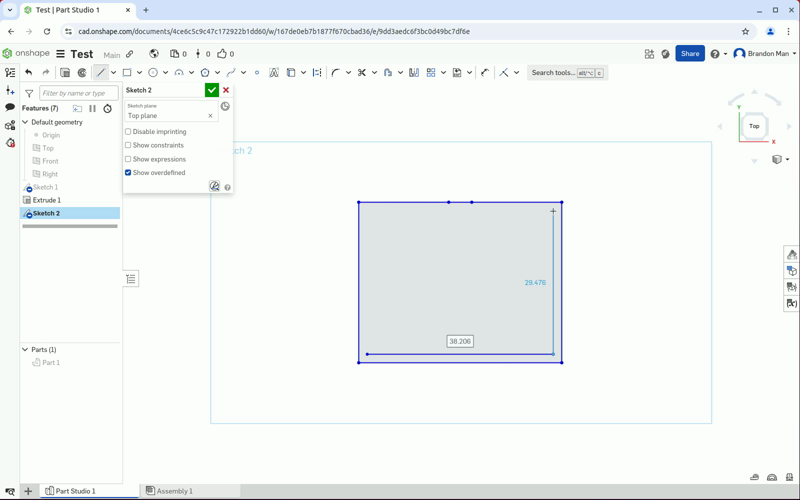
click(553, 210)
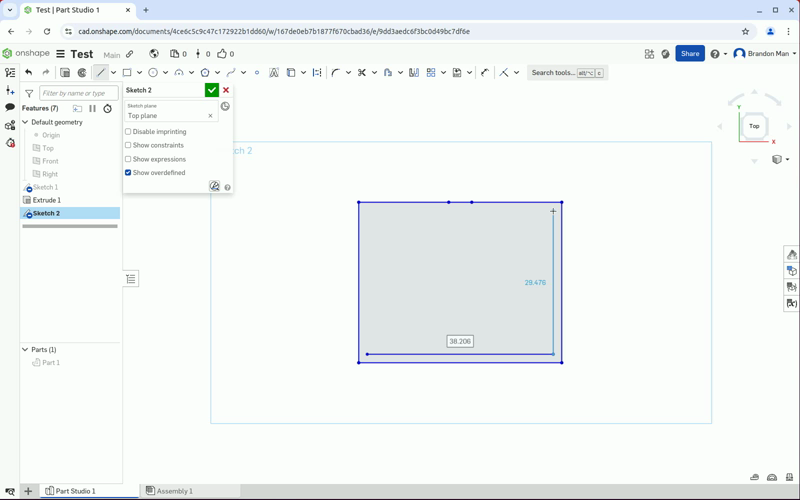
key_up(shift)
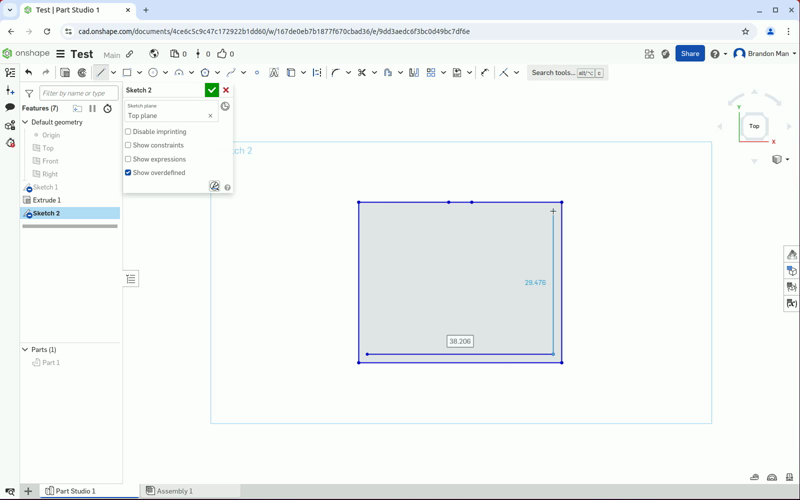
key_down(shift)
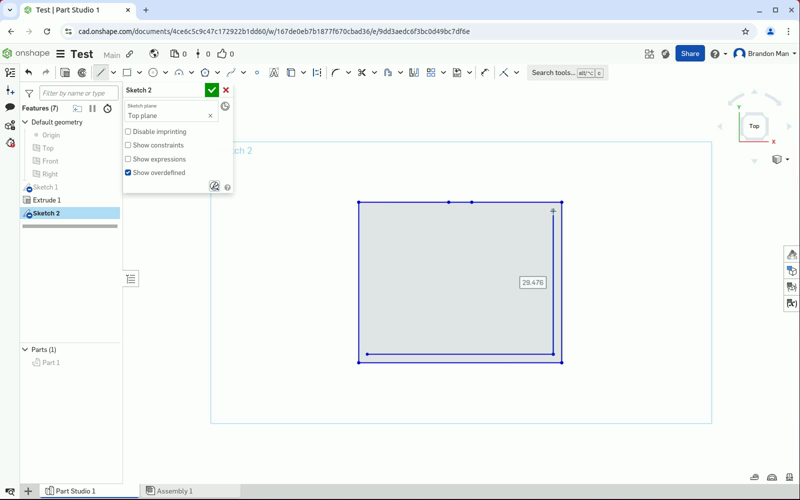
mouse_move(367, 210)
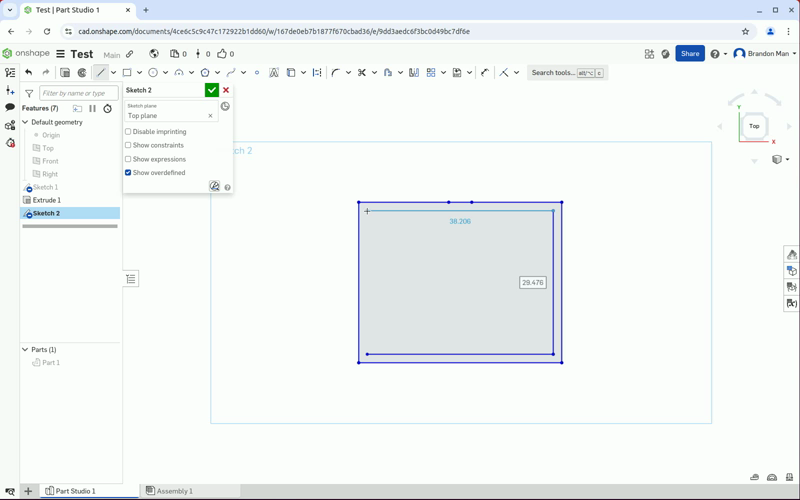
click(367, 210)
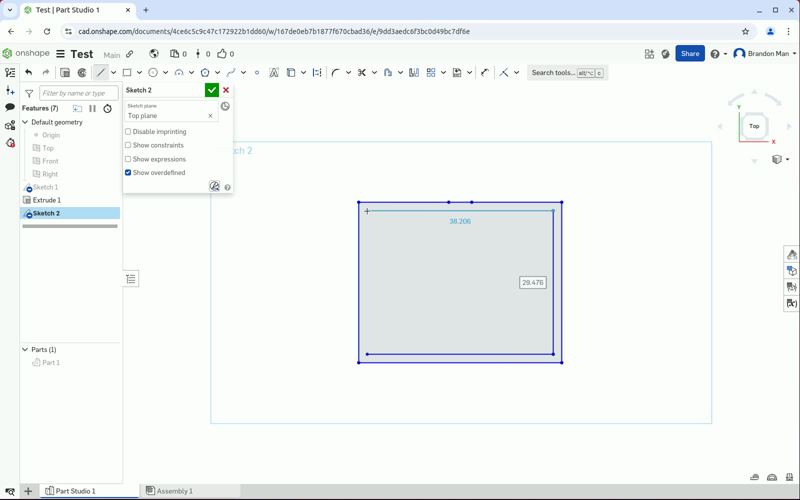
key_up(shift)
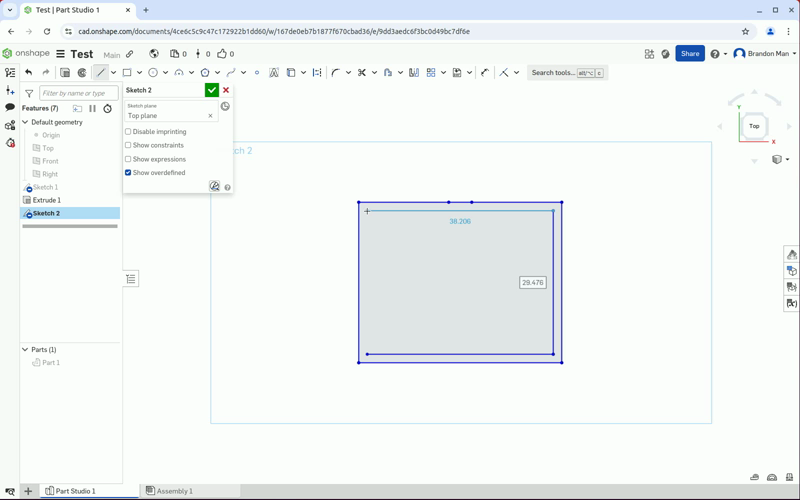
key_down(shift)
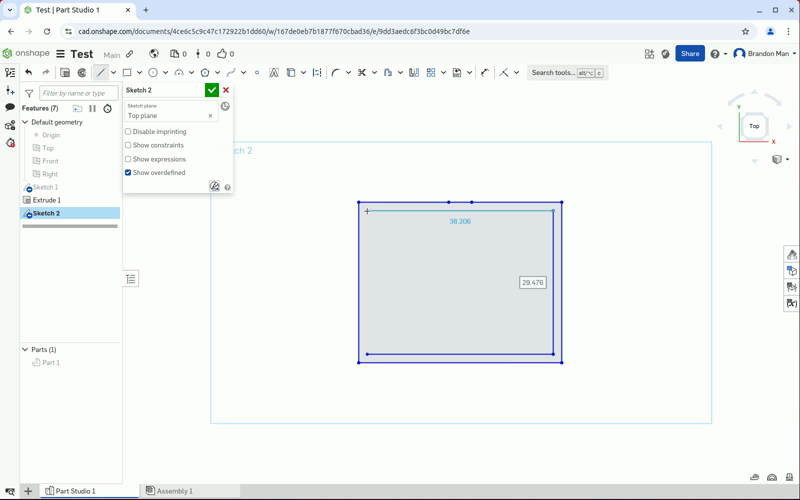
mouse_move(367, 354)
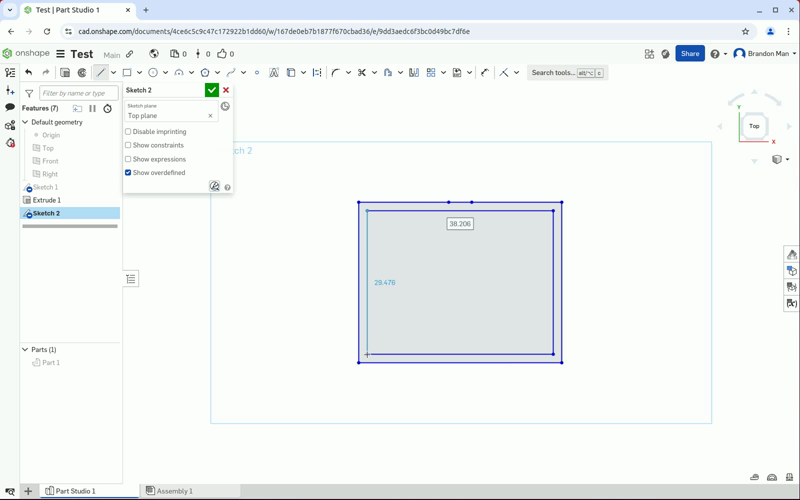
key_up(shift)
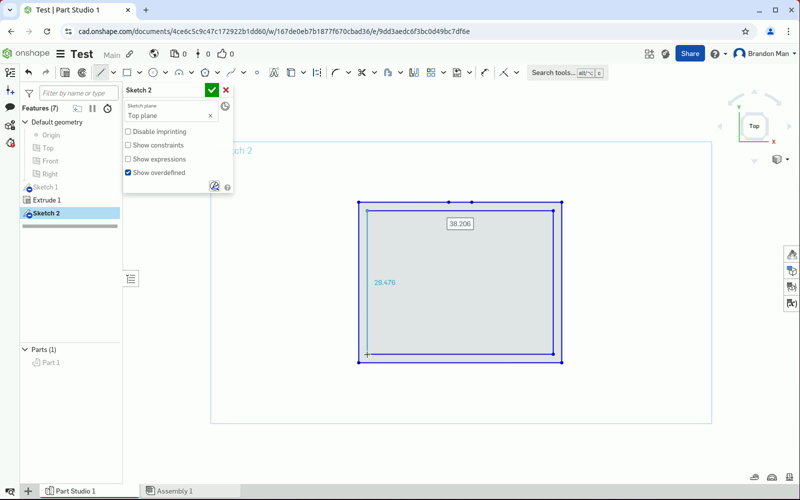
click(367, 354)
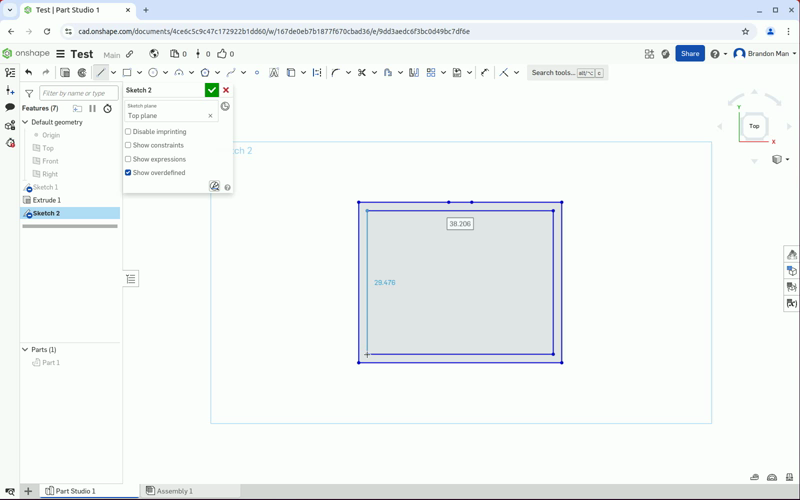
key(esc)
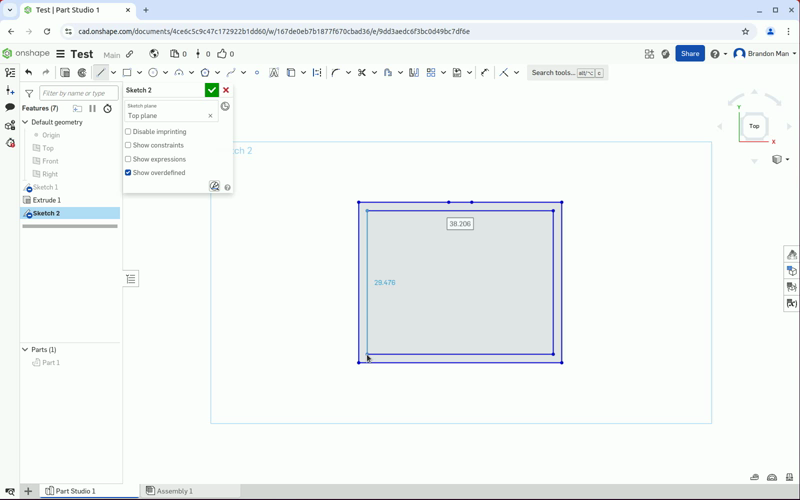
mouse_move(536, 206)
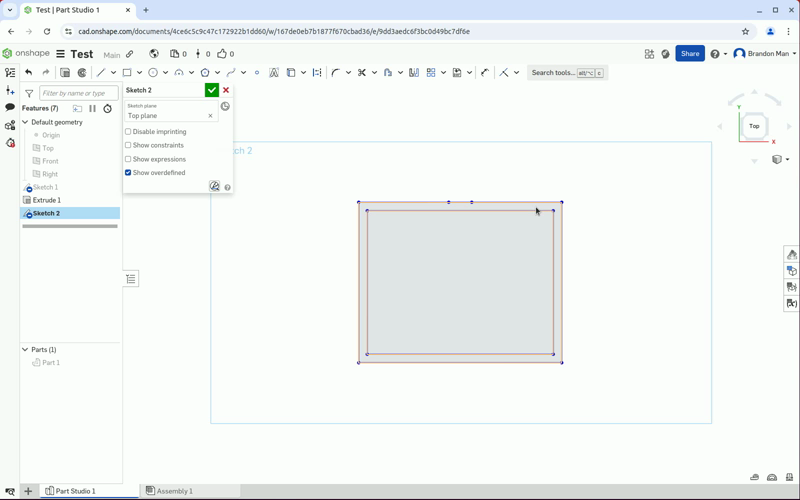
click(536, 206)
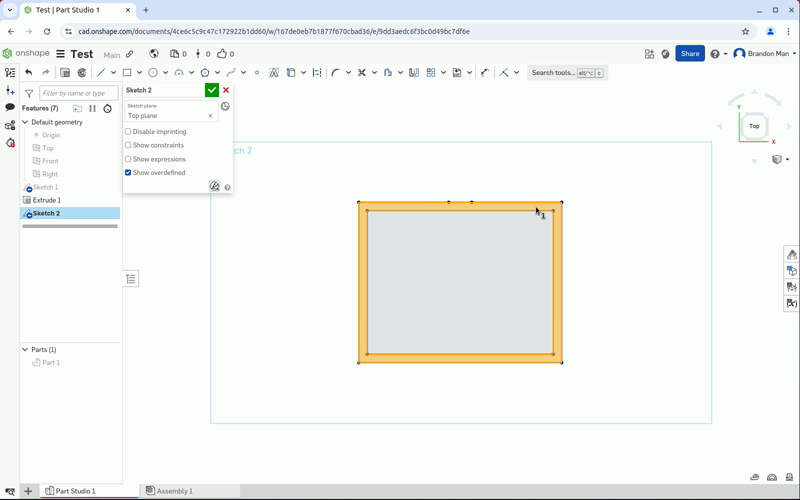
mouse_move(73, 352)
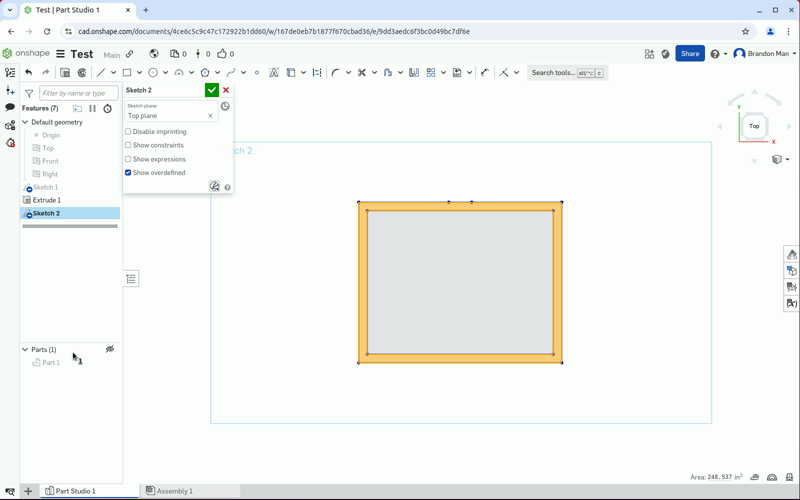
key(shift+y)
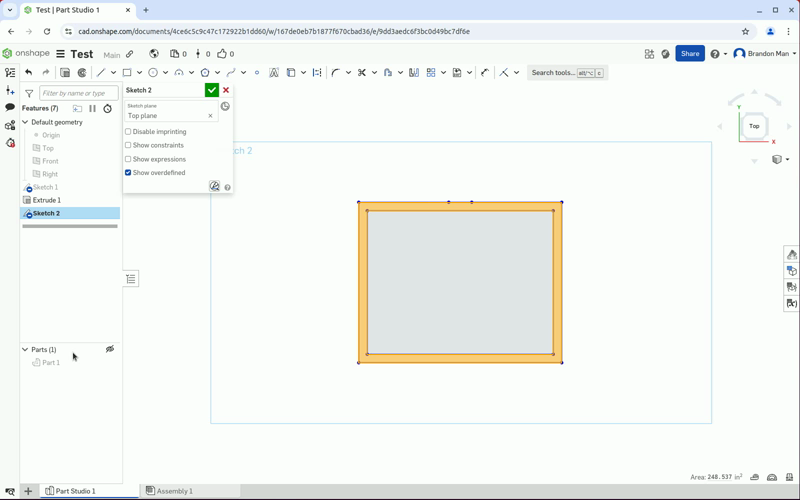
key(shift+e)
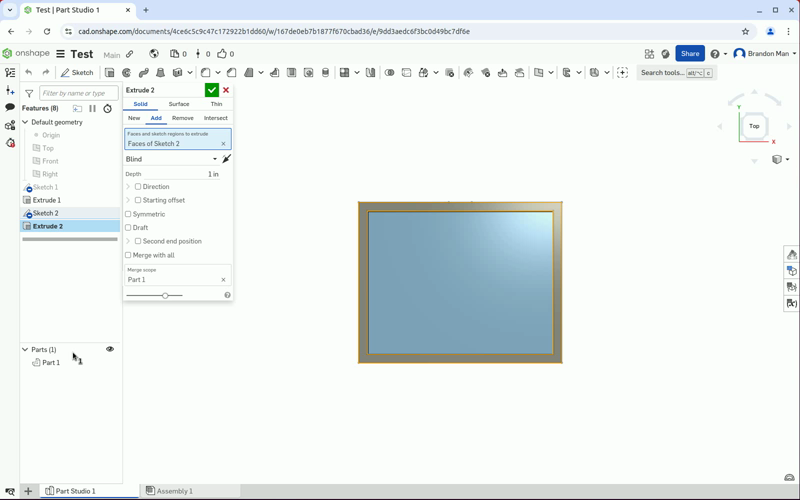
mouse_move(143, 106)
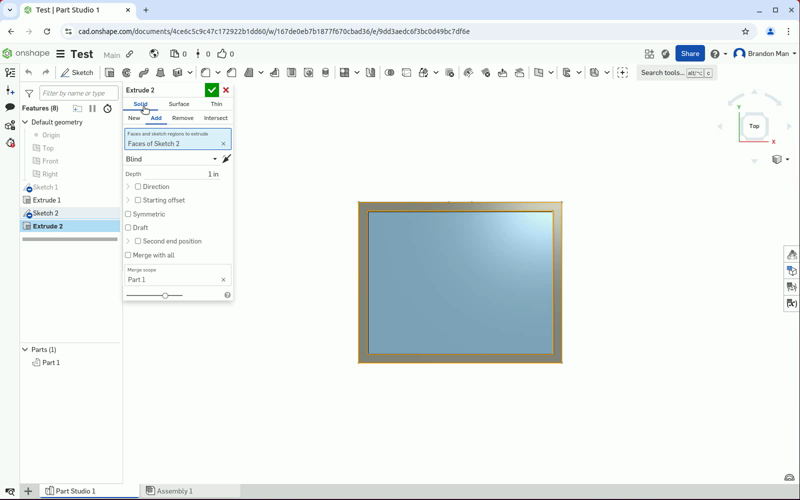
click(143, 106)
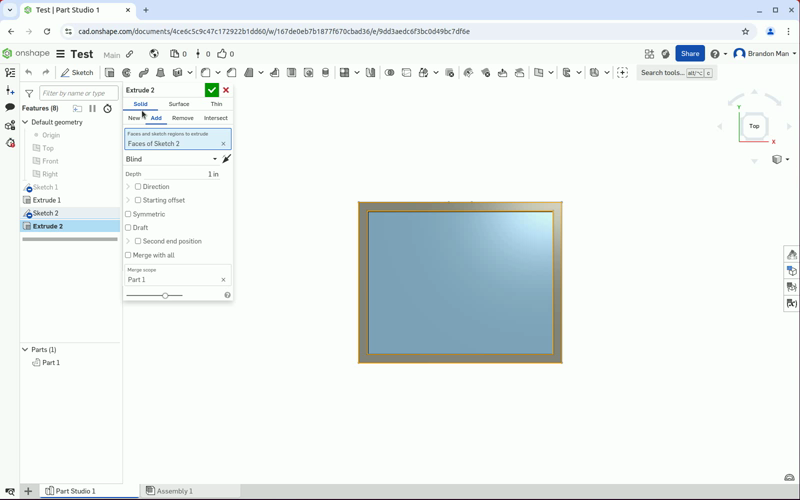
mouse_move(137, 120)
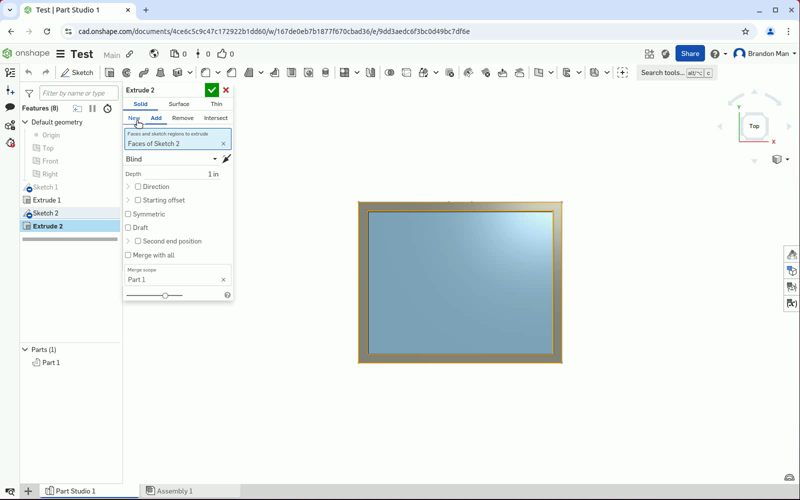
click(137, 120)
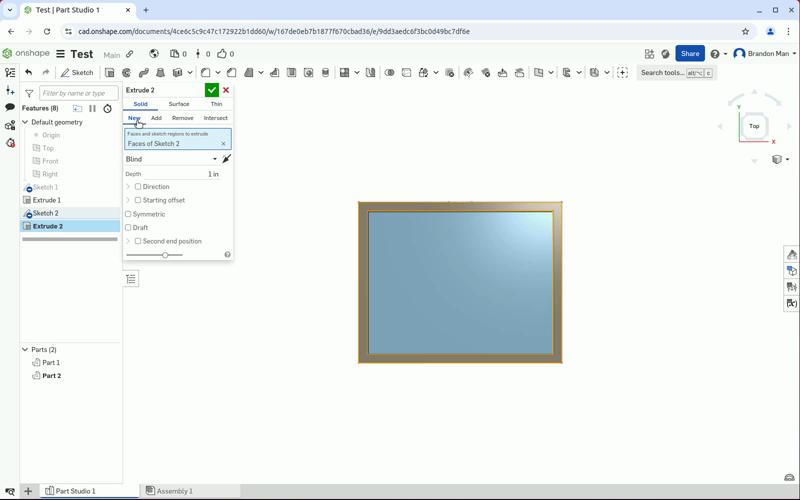
key(tab, 4)
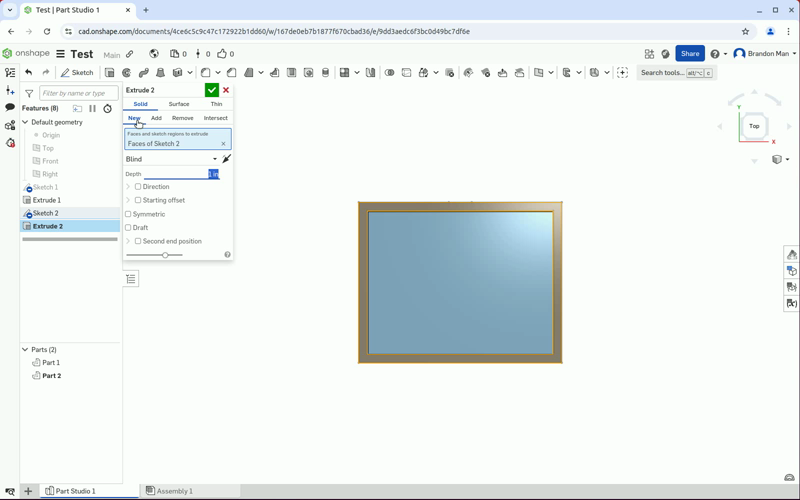
text(4.333)
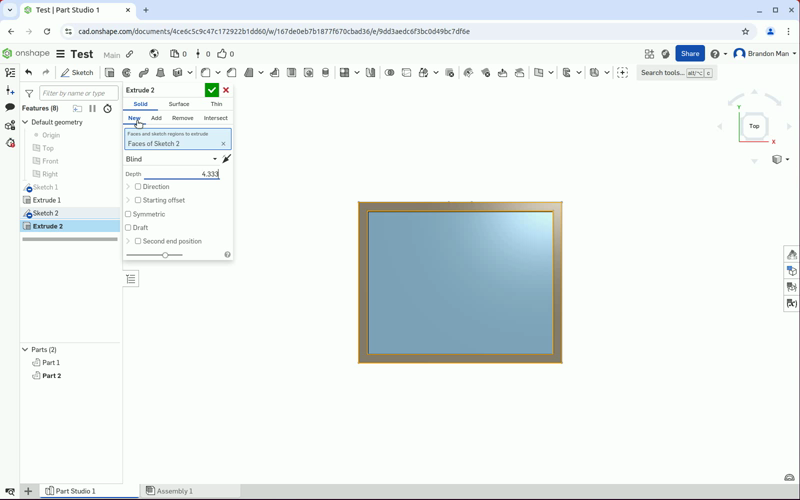
key(enter)
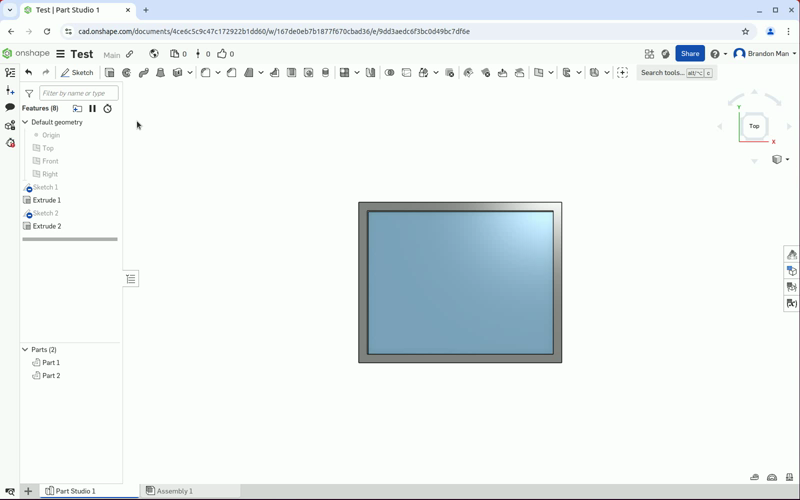
key(shift+h)
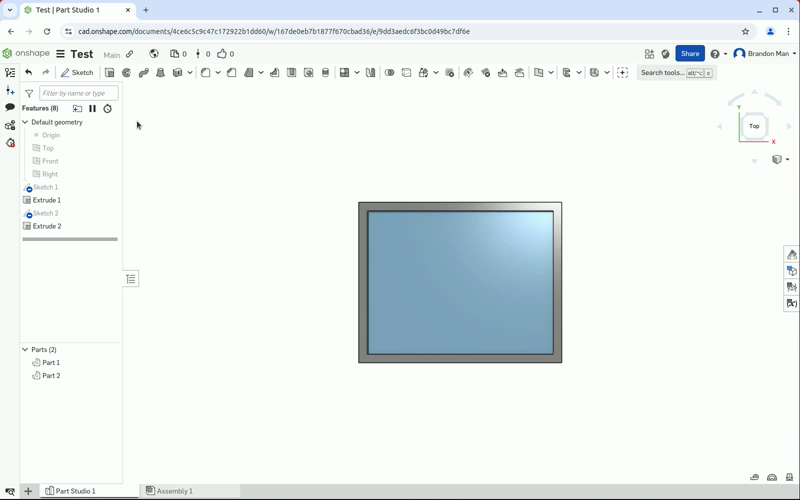
key(shift+h)
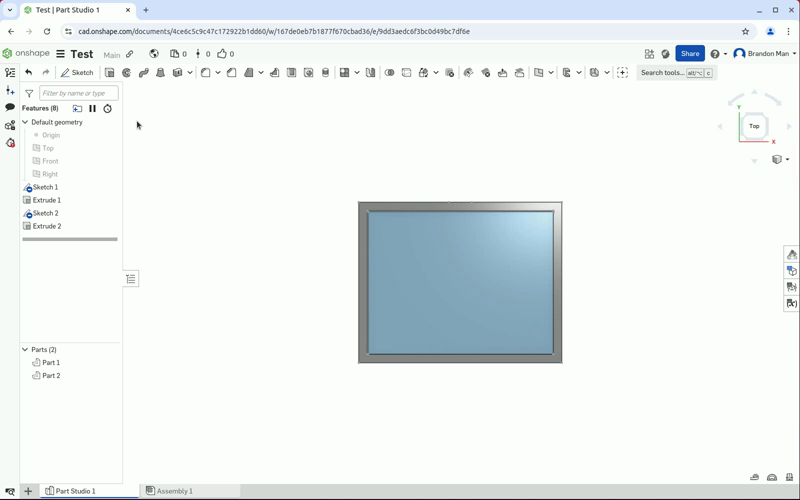
key(shift+7)
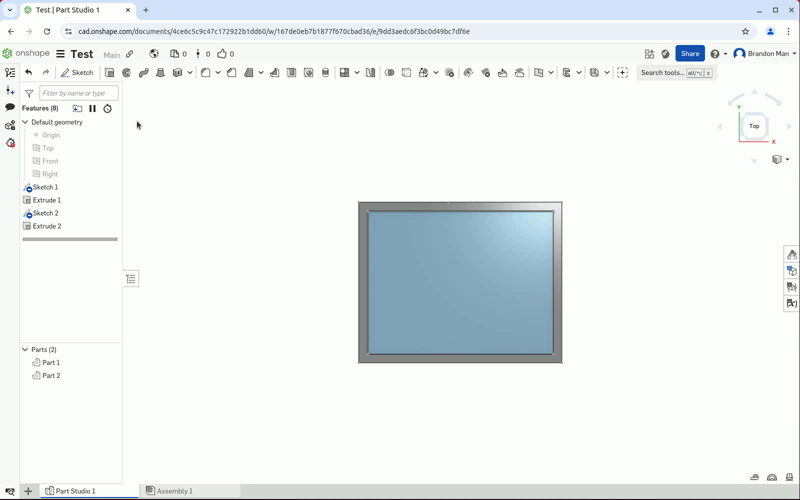
key(up, 3)
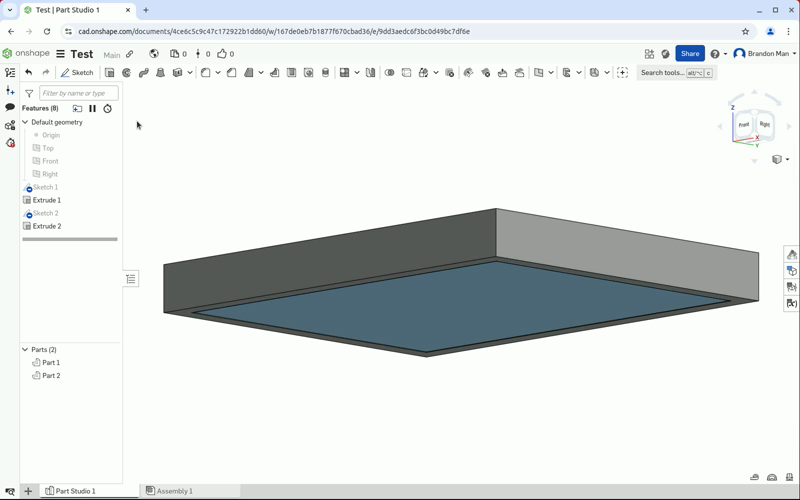
key(left, 3)
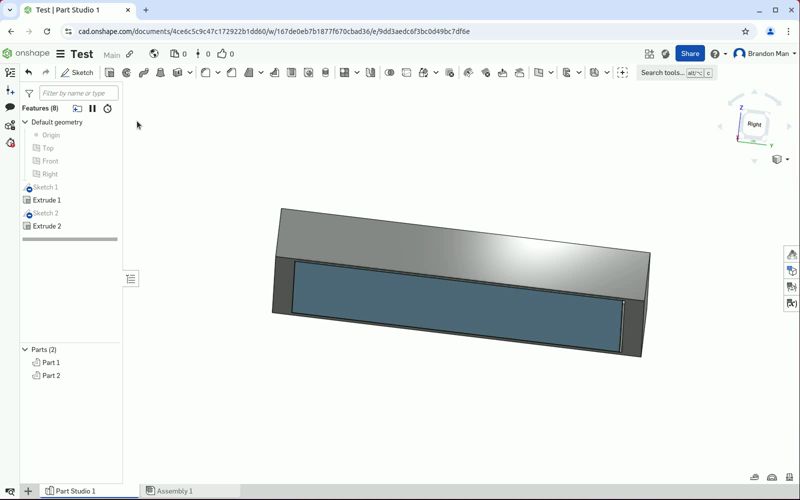
key(right, 3)
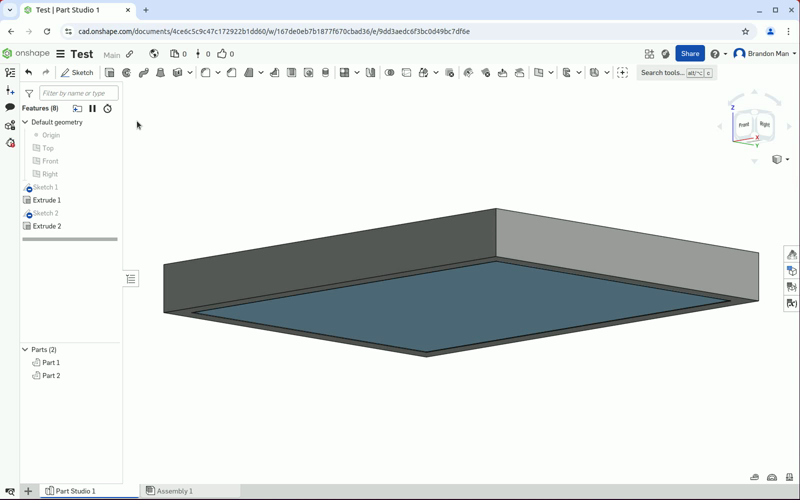
key(down, 3)
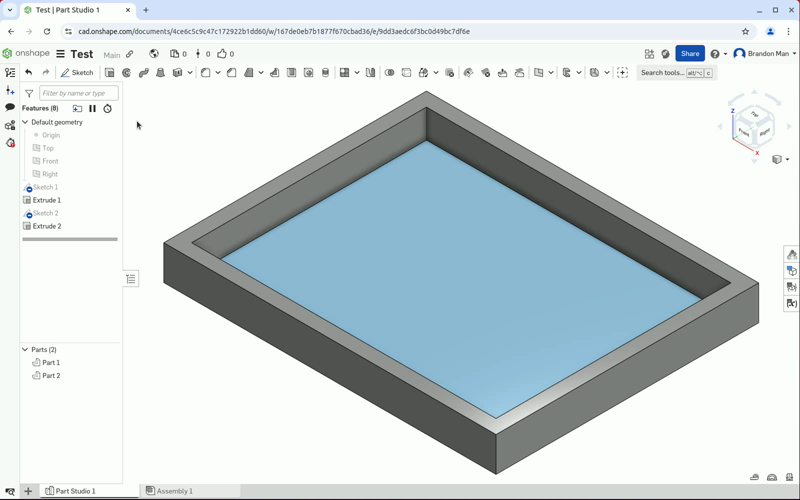
mouse_move(73, 189)
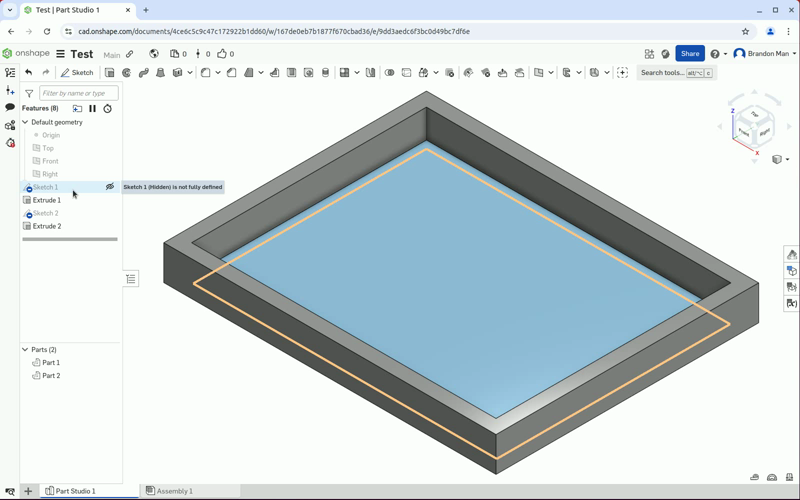
click(73, 189)